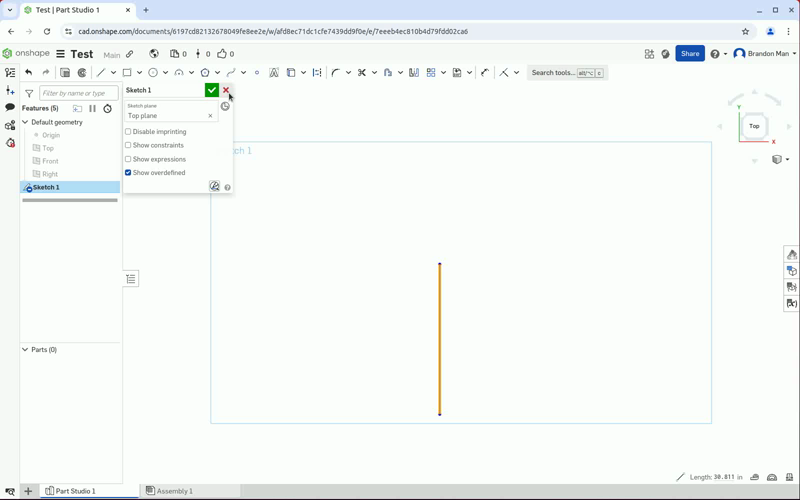
key(shift+h)
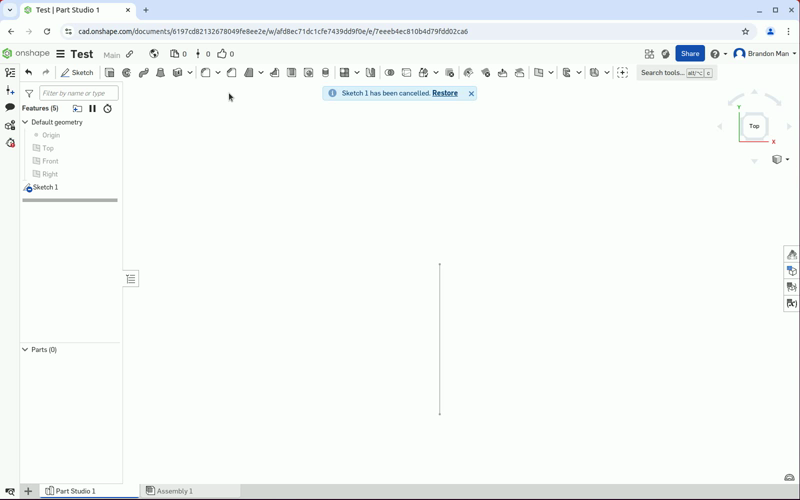
mouse_move(73, 352)
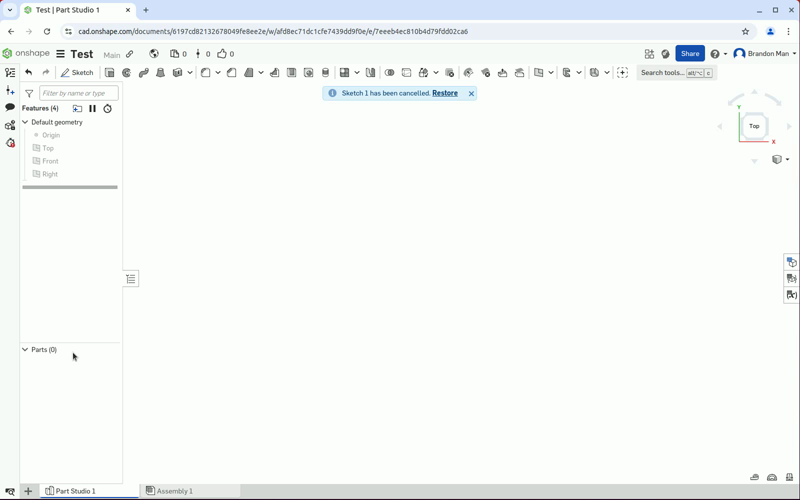
key(y)
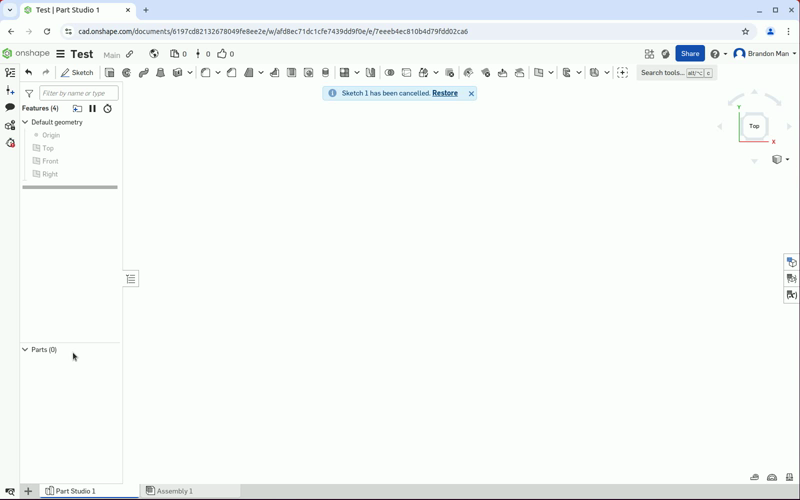
key(shift+p)
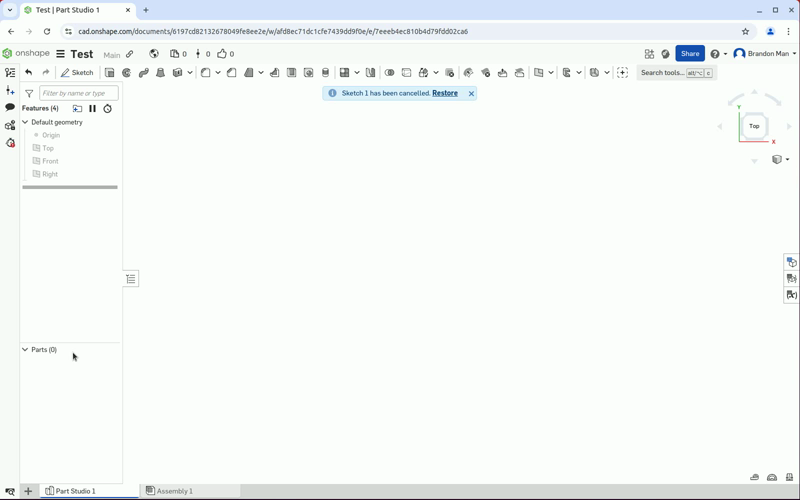
key(space)
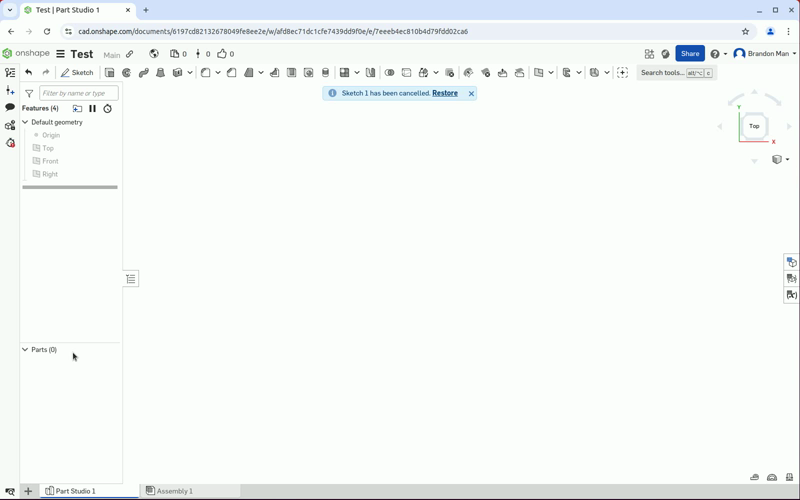
key_down(shift)
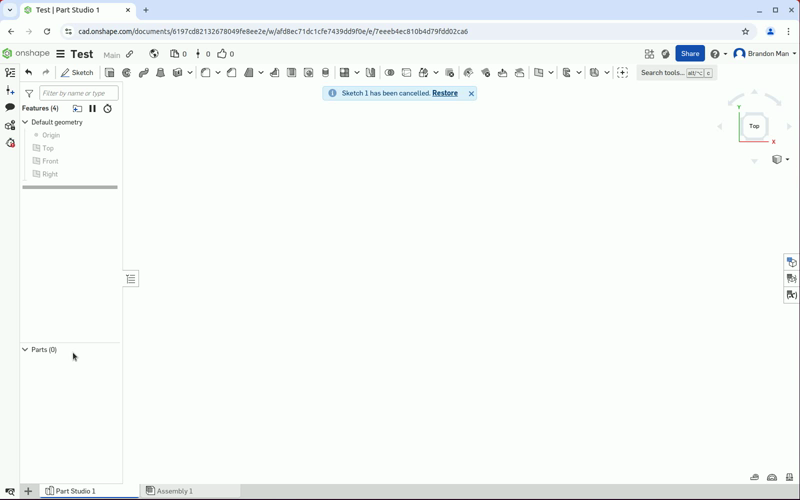
key(up)
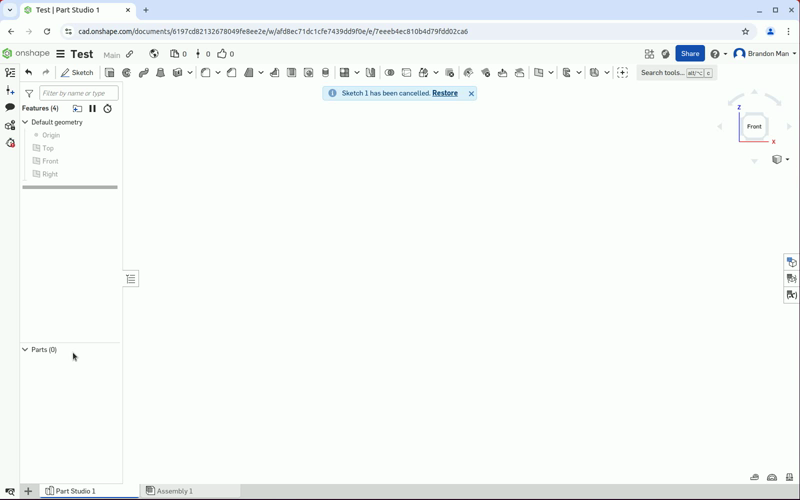
key_up(shift)
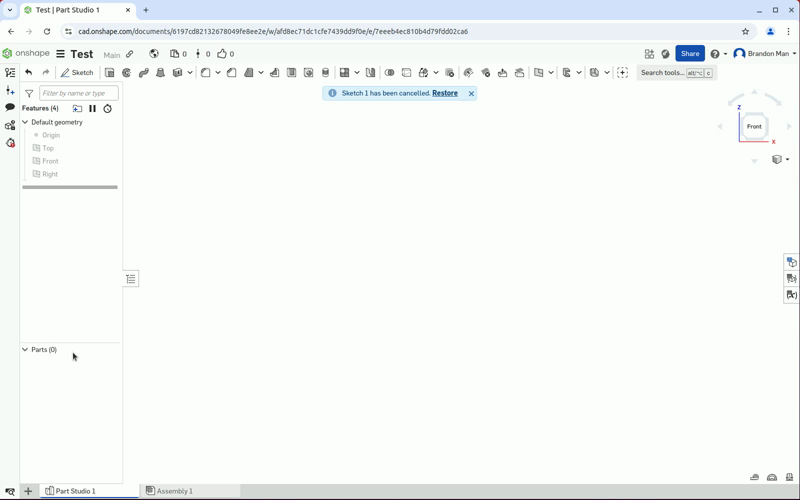
key(space)
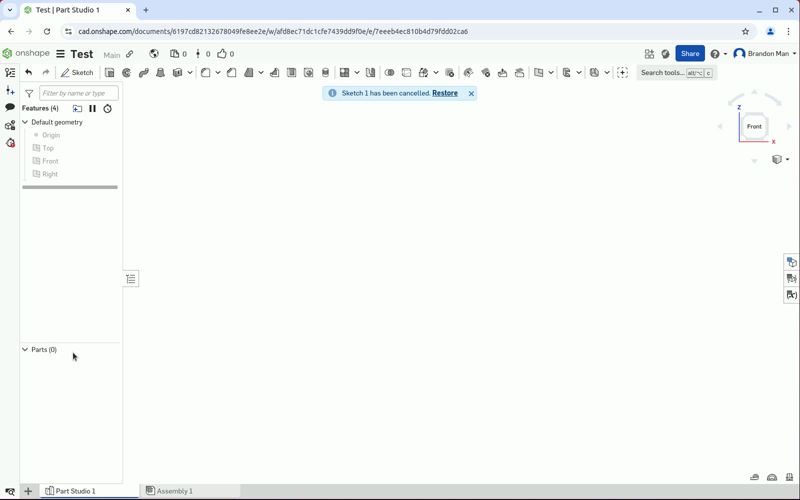
key_down(shift)
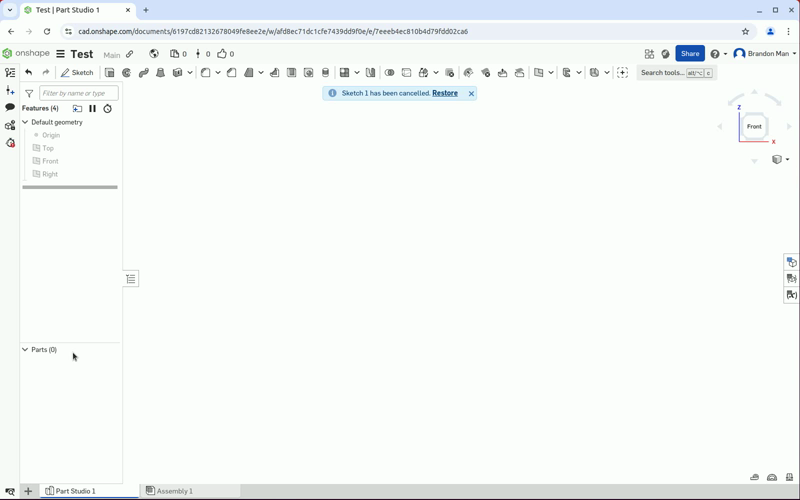
key(left)
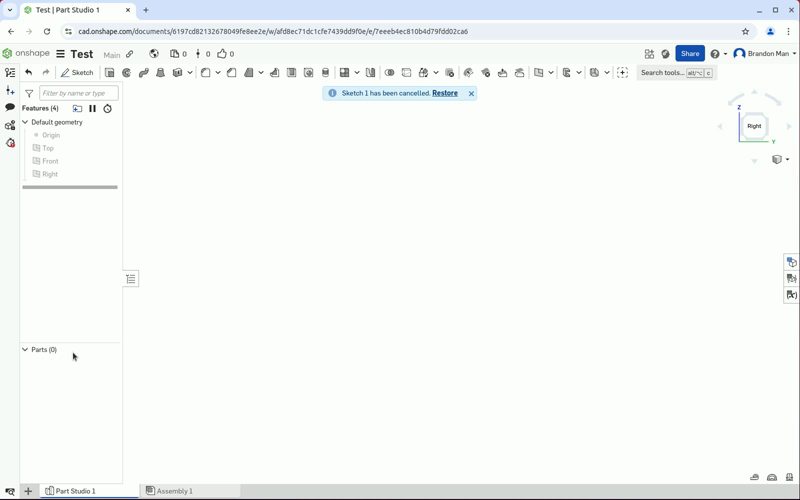
key_up(shift)
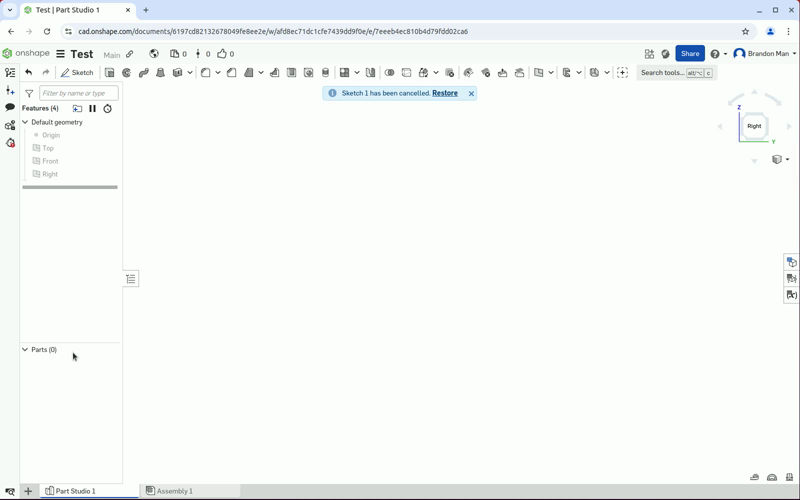
mouse_move(73, 352)
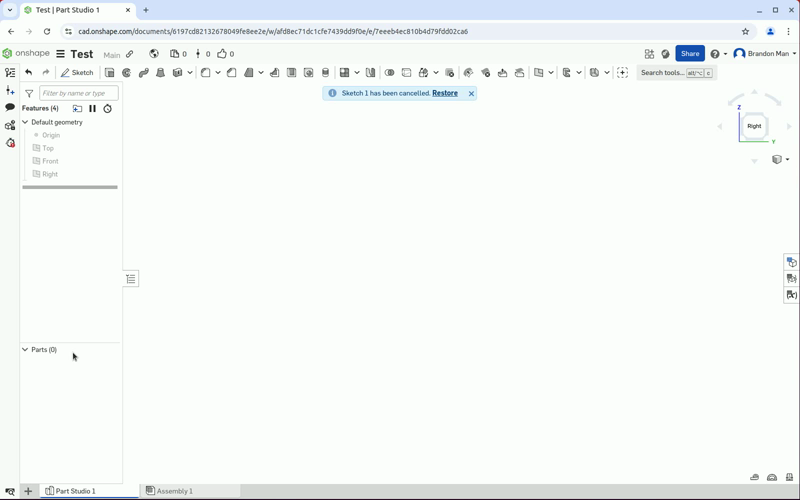
key(shift+y)
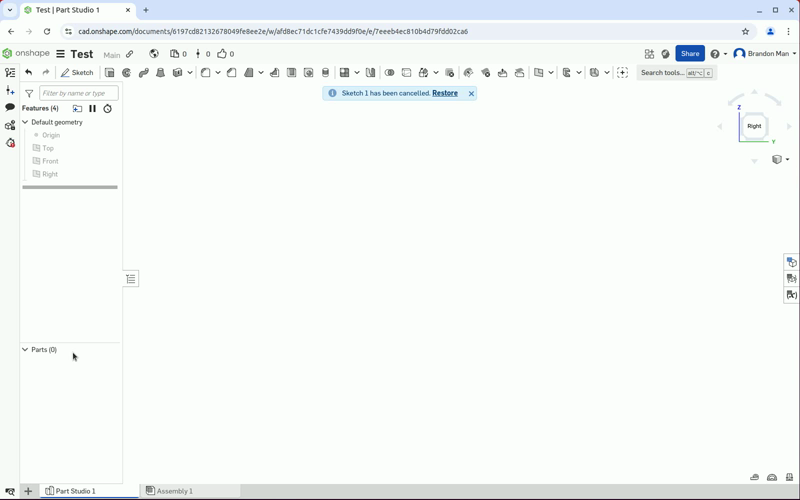
key(shift+s)
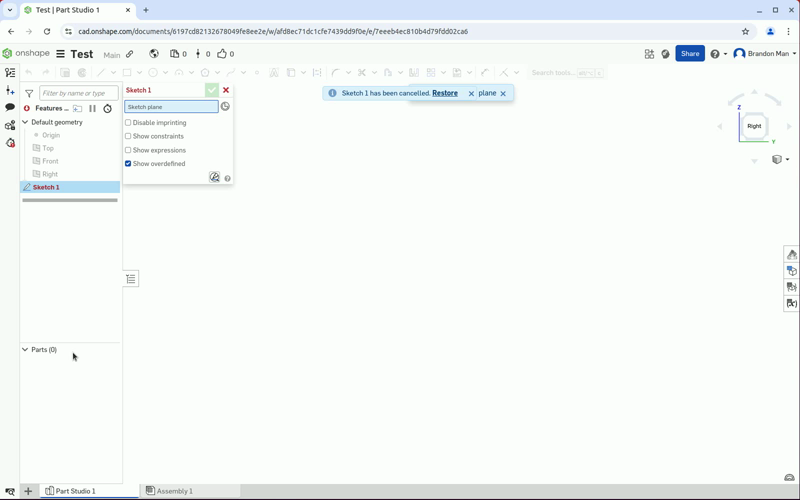
mouse_move(73, 176)
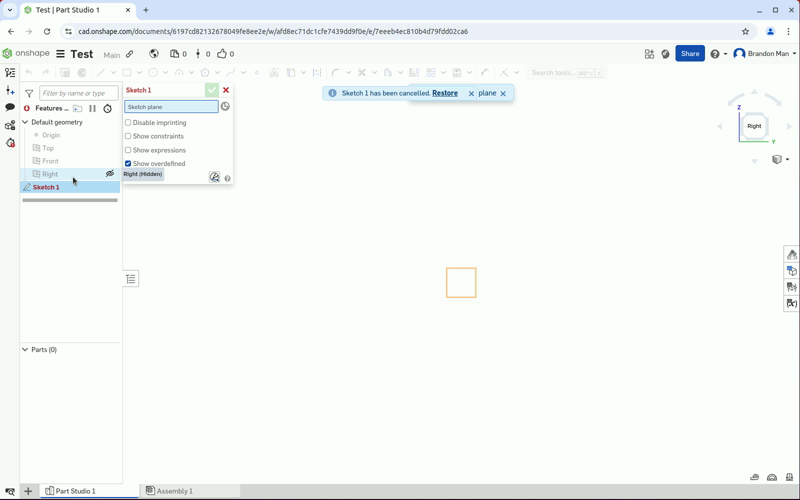
click(73, 176)
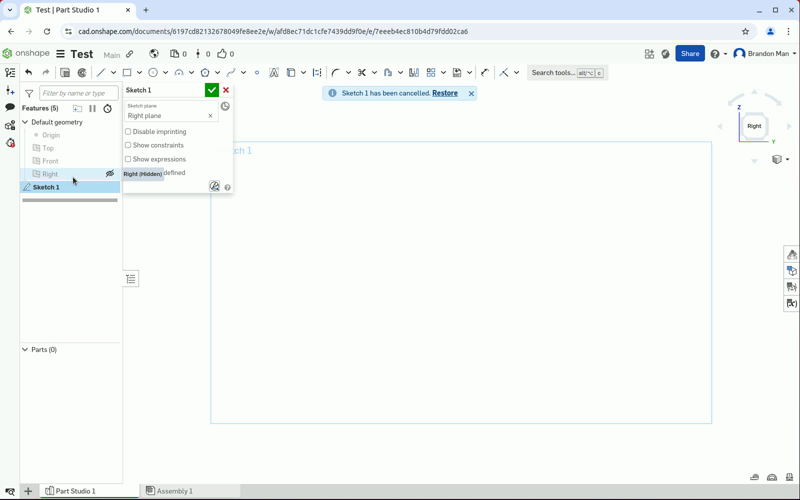
mouse_move(73, 352)
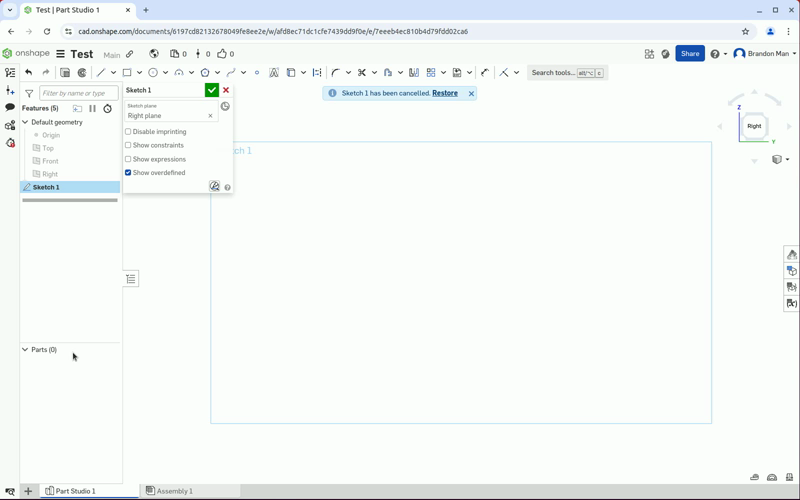
key(y)
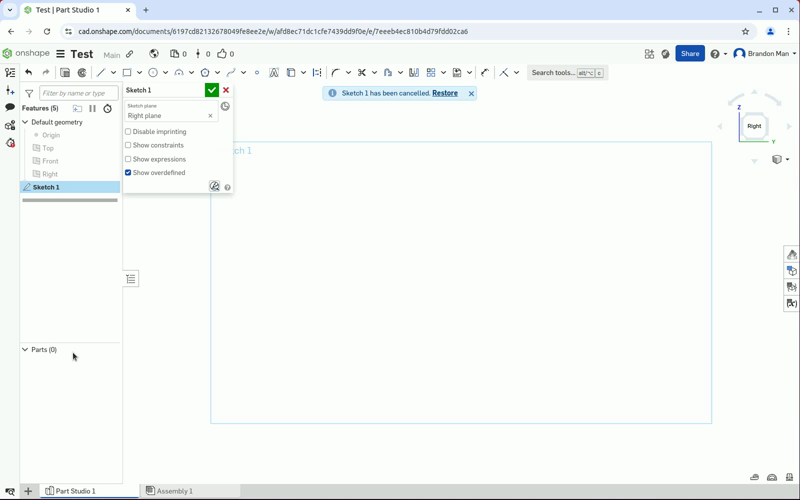
key(l)
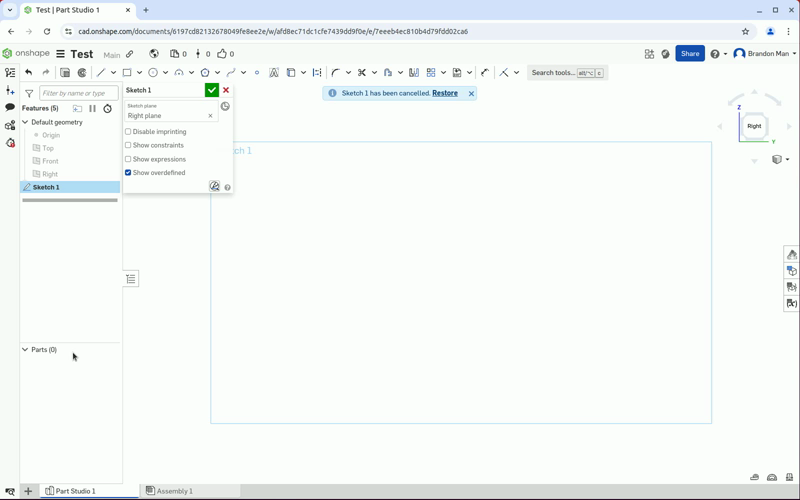
key_down(shift)
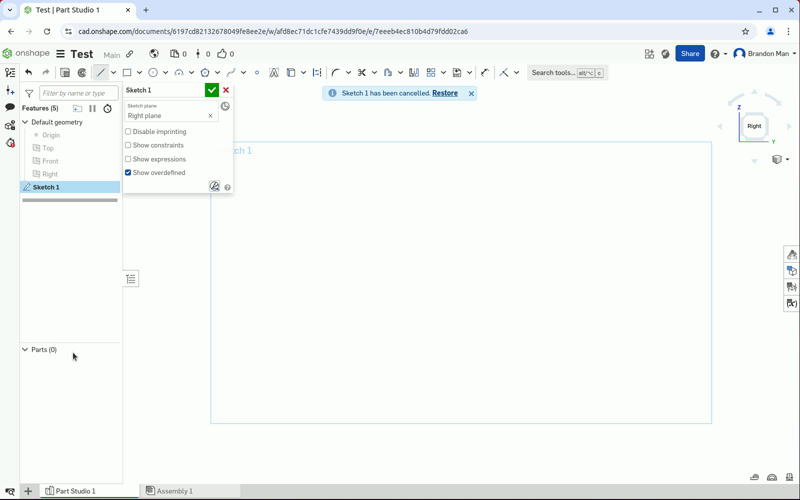
mouse_move(348, 253)
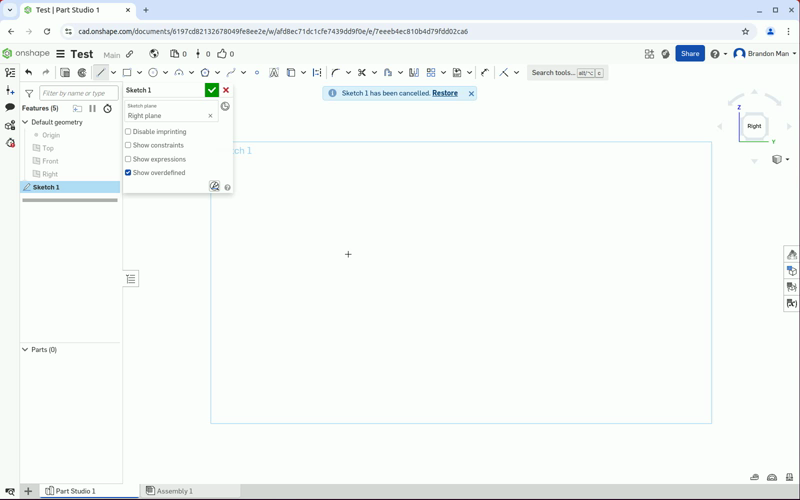
click(348, 253)
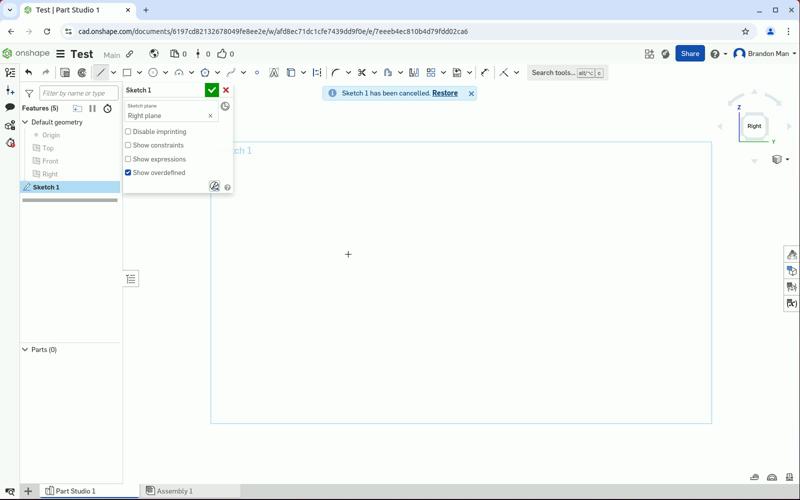
key_up(shift)
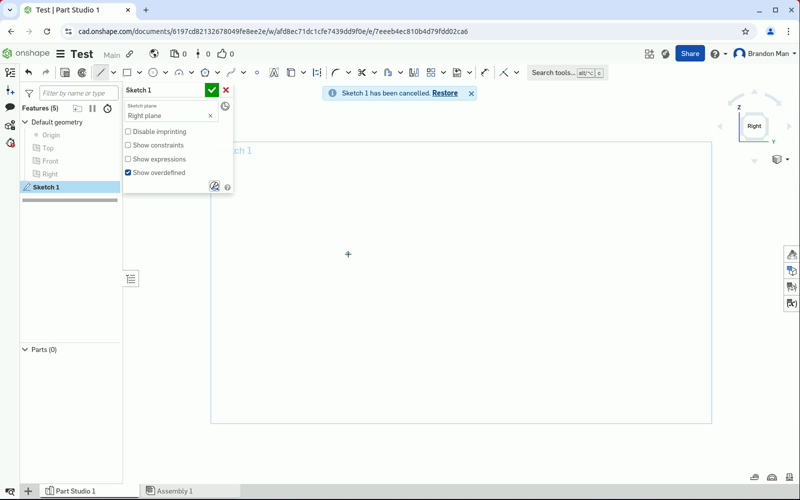
key_down(shift)
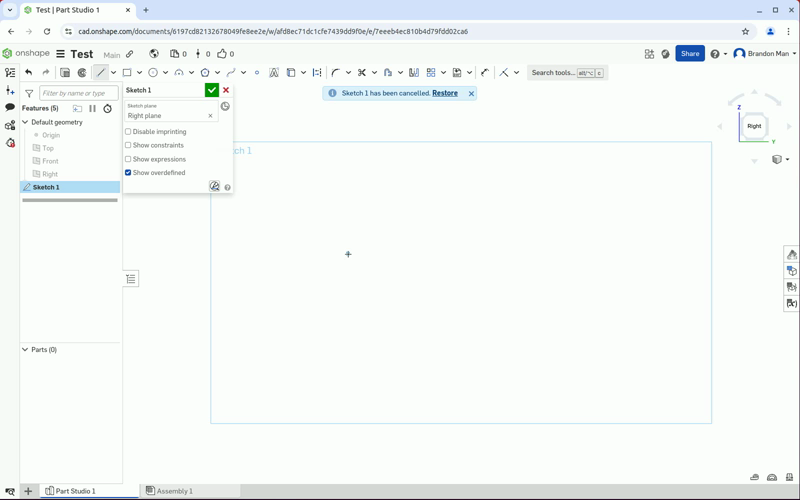
mouse_move(461, 253)
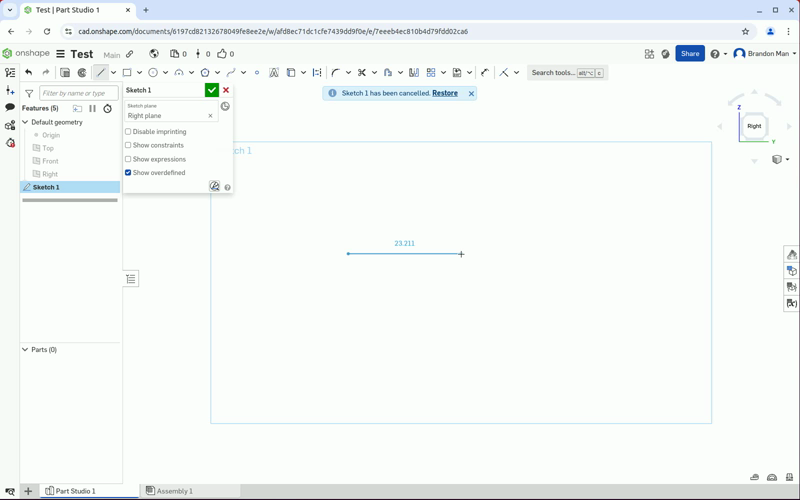
click(461, 253)
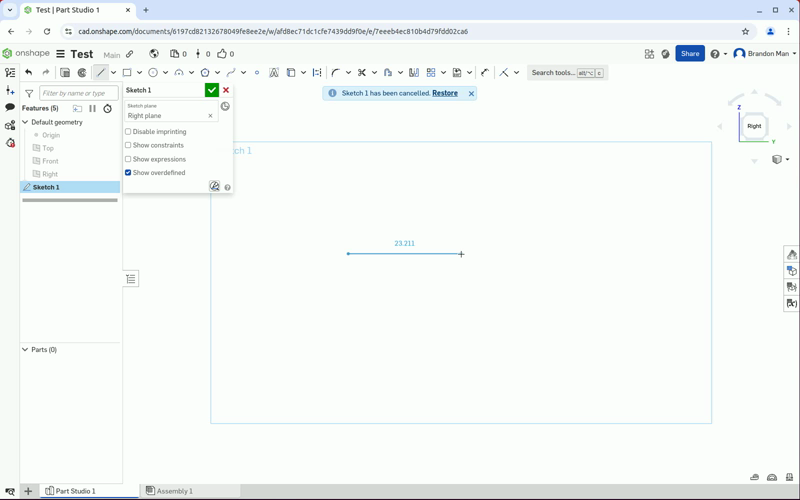
key_up(shift)
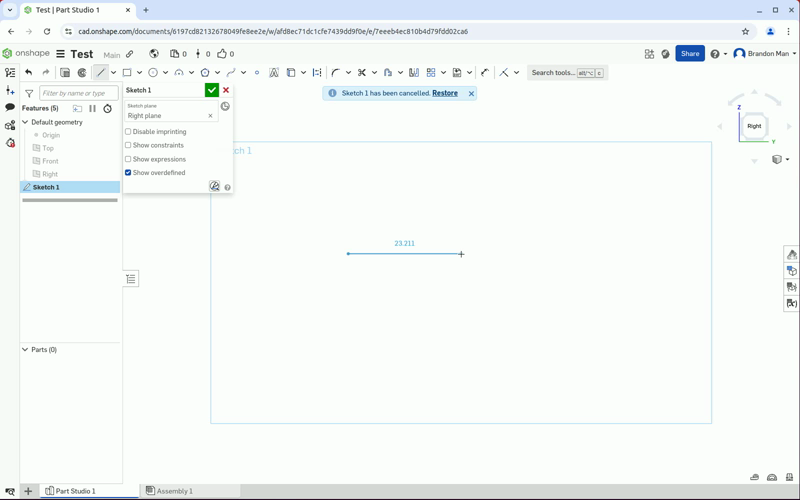
key_down(shift)
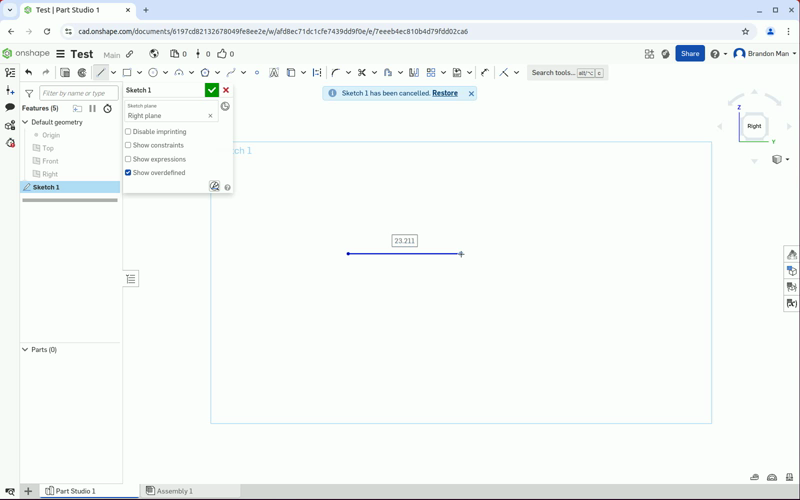
mouse_move(572, 253)
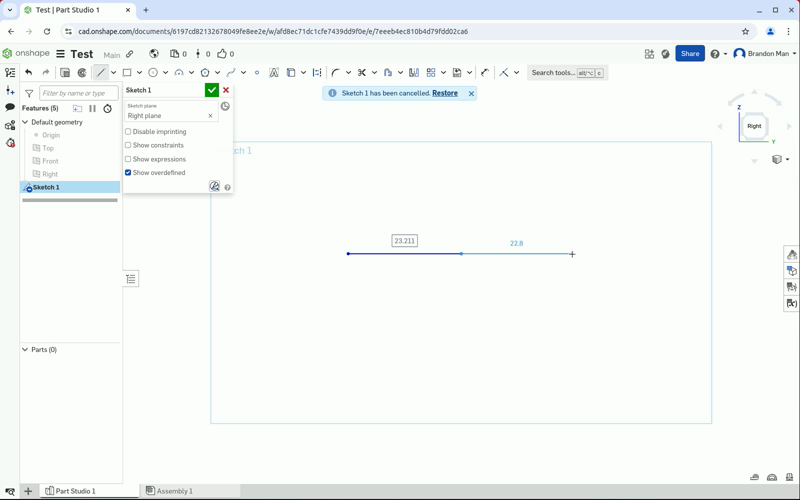
click(572, 253)
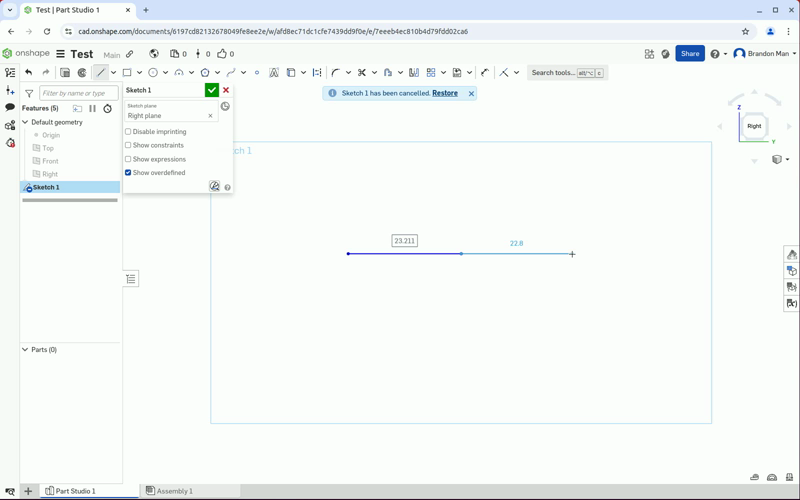
key_up(shift)
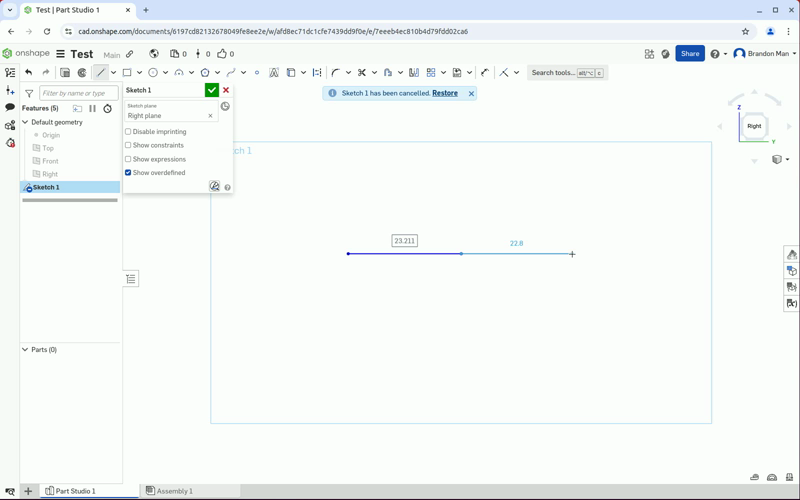
key_down(shift)
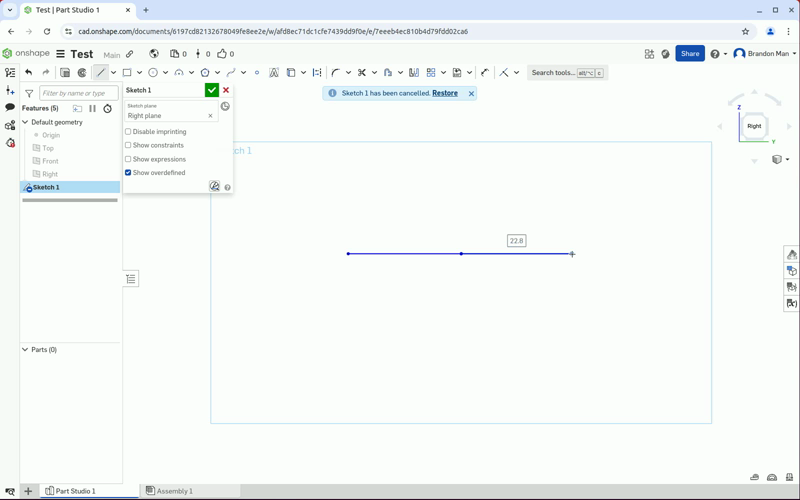
mouse_move(589, 253)
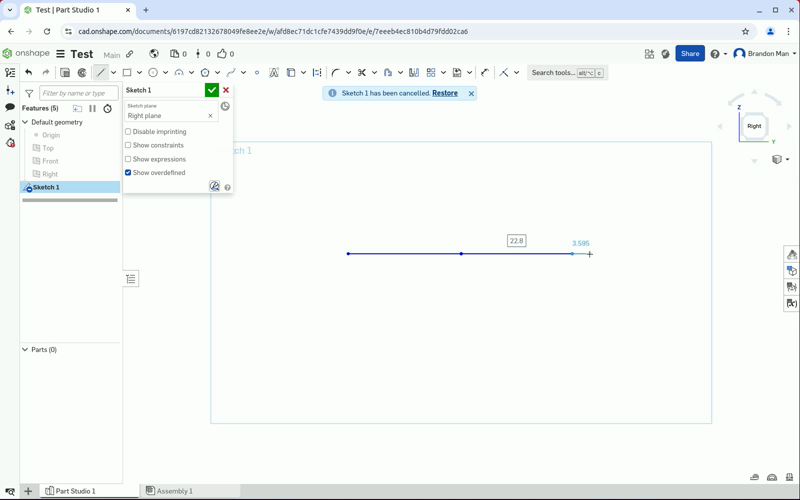
mouse_move(553, 234)
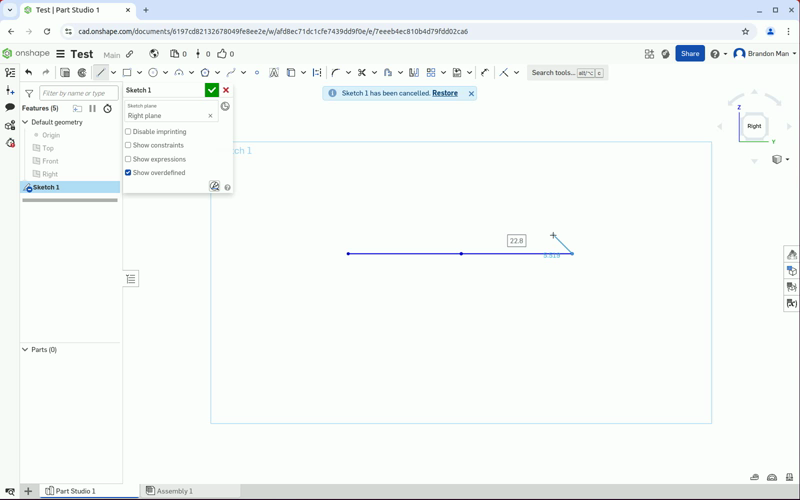
click(553, 234)
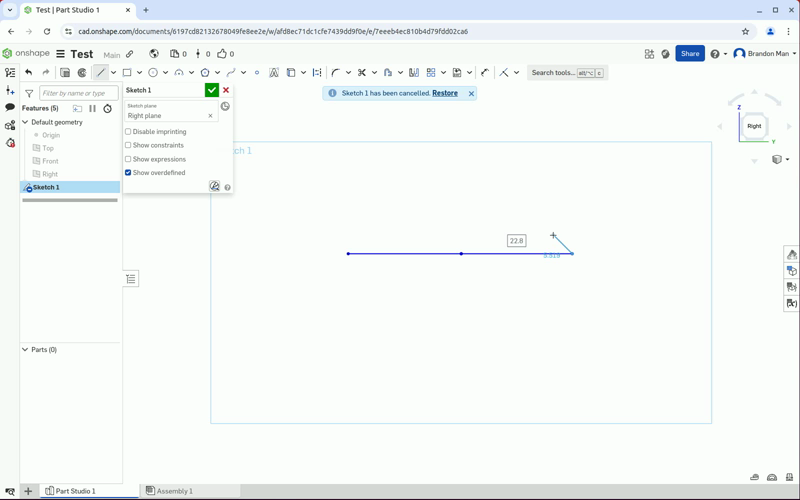
key_up(shift)
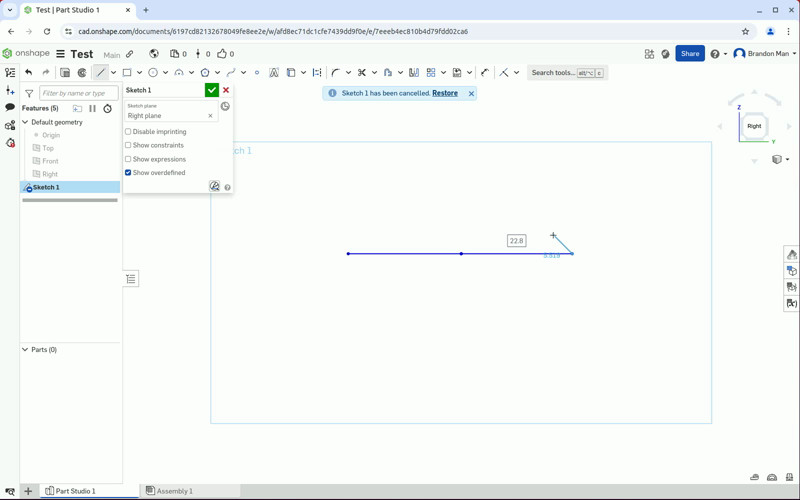
key_down(shift)
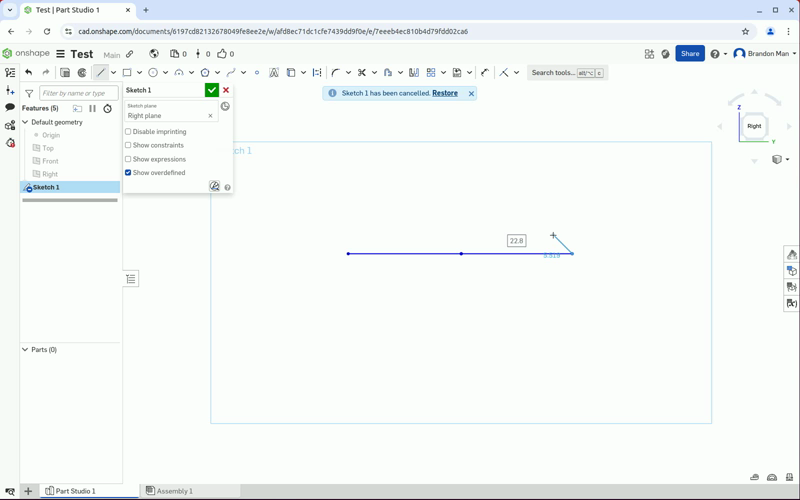
mouse_move(461, 234)
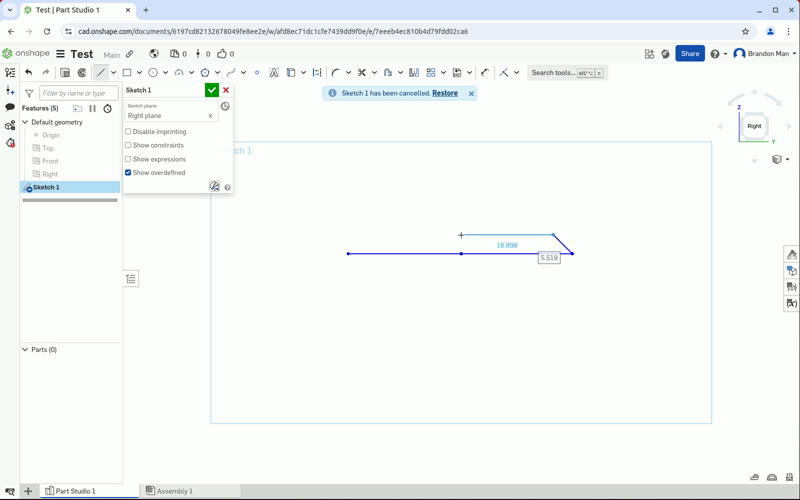
click(461, 234)
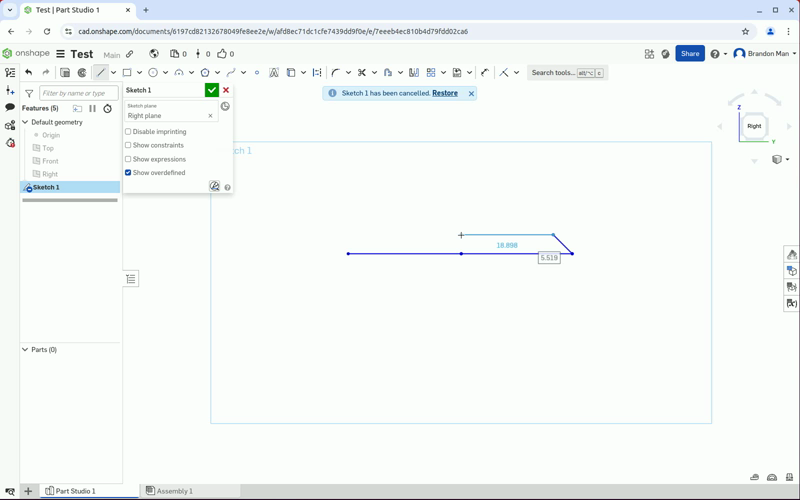
key_up(shift)
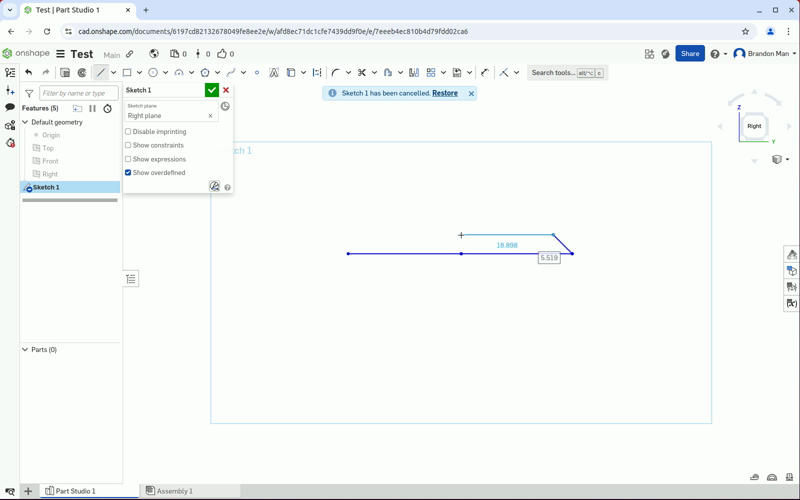
key_down(shift)
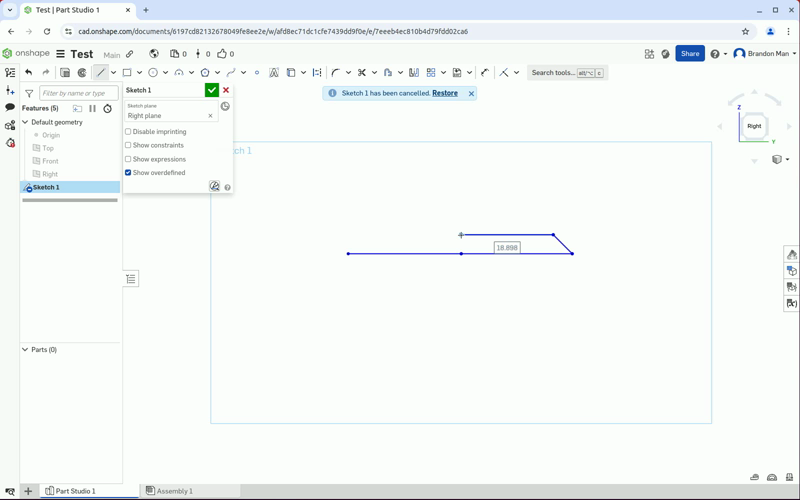
mouse_move(367, 234)
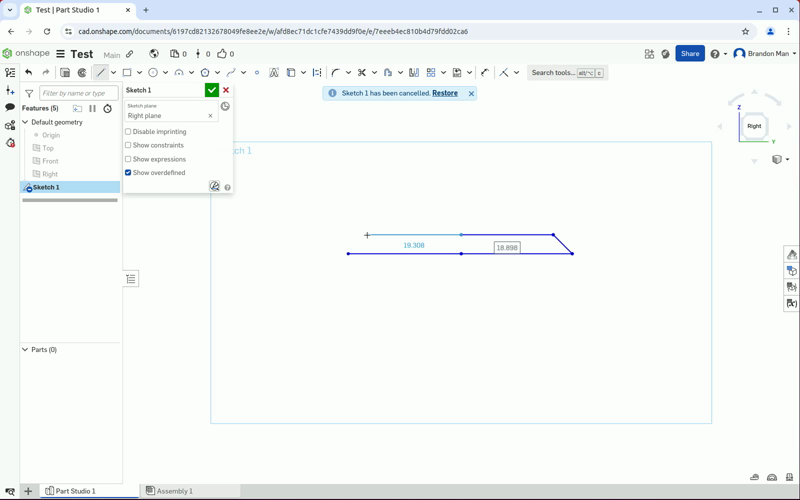
click(367, 234)
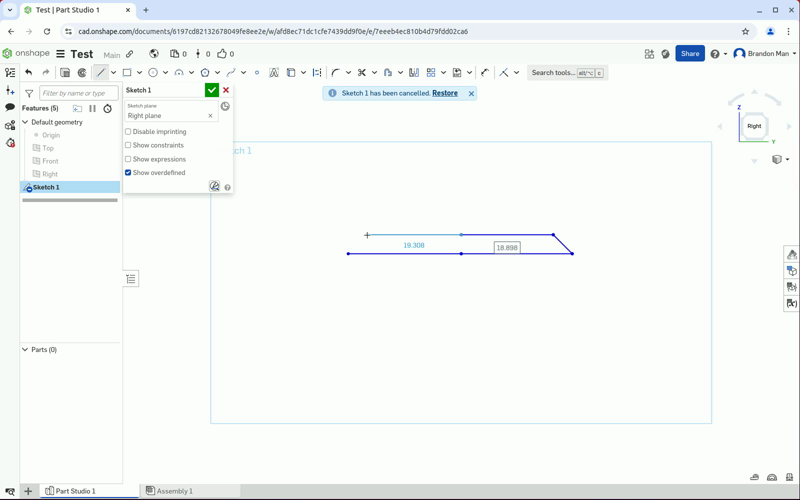
key_up(shift)
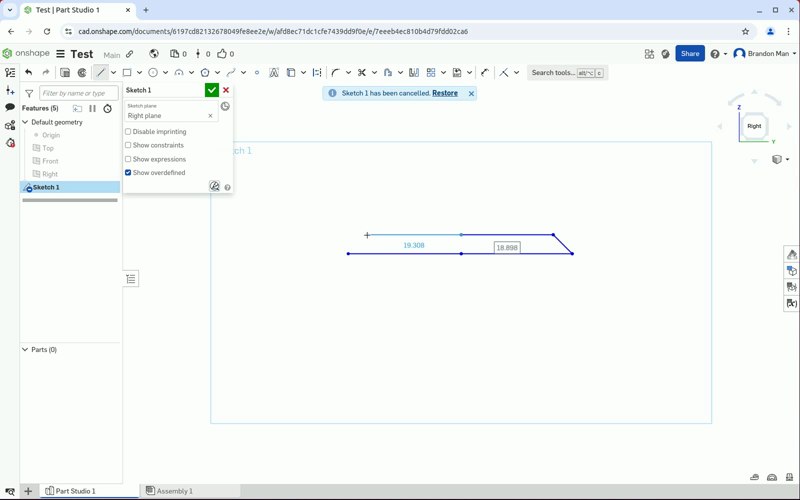
mouse_move(397, 234)
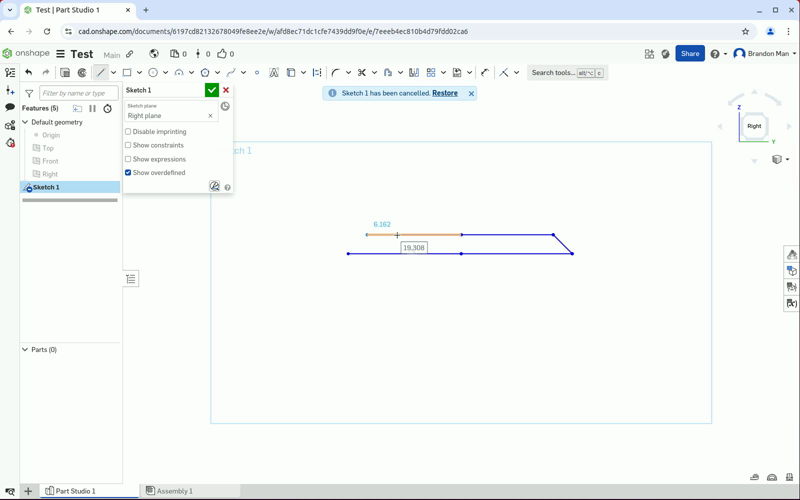
key_down(shift)
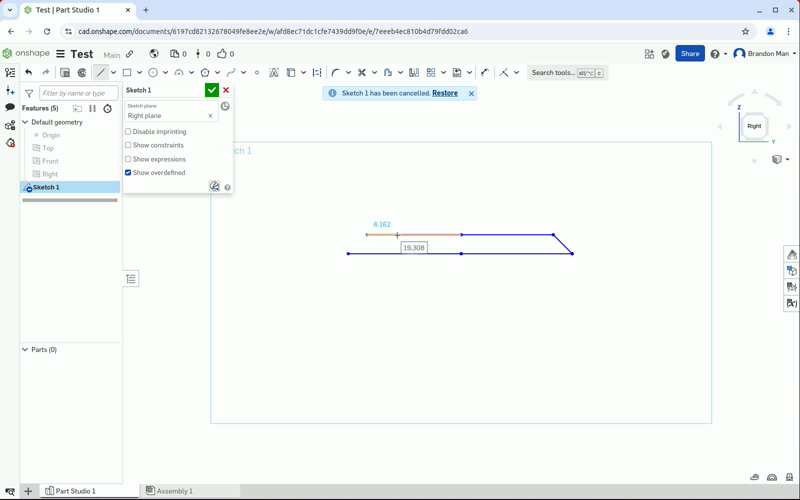
mouse_move(348, 253)
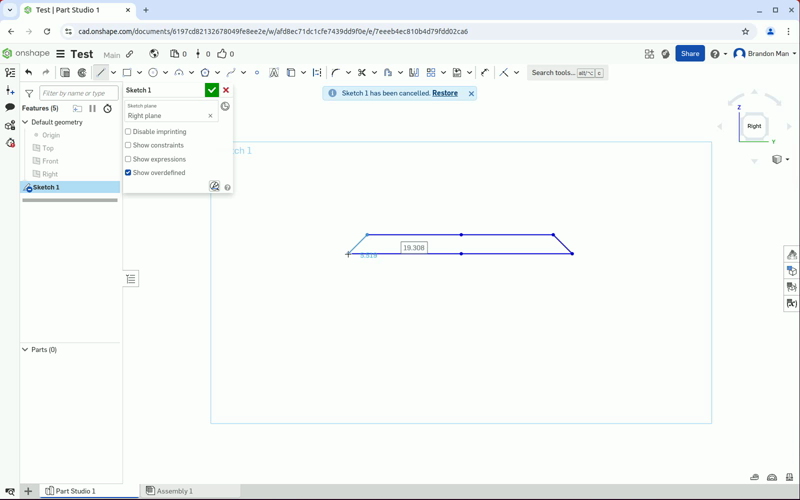
key_up(shift)
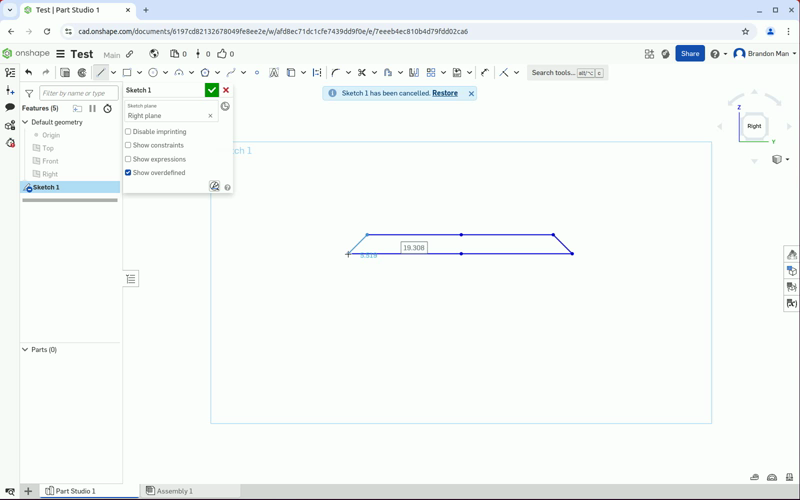
click(348, 253)
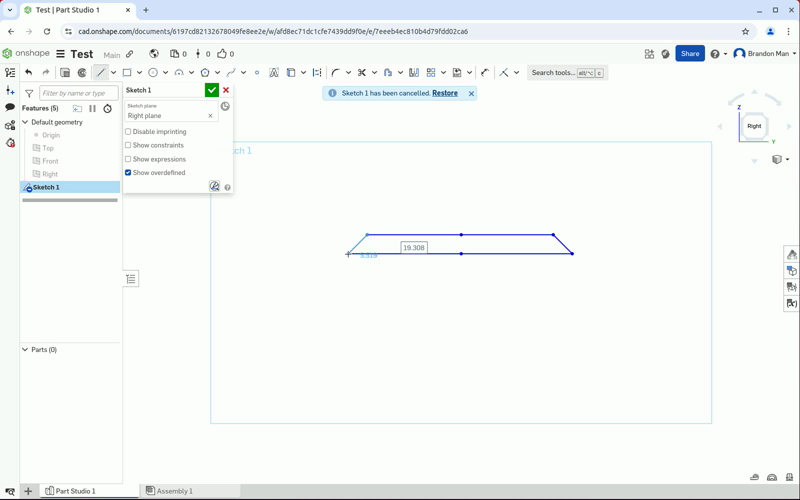
key(esc)
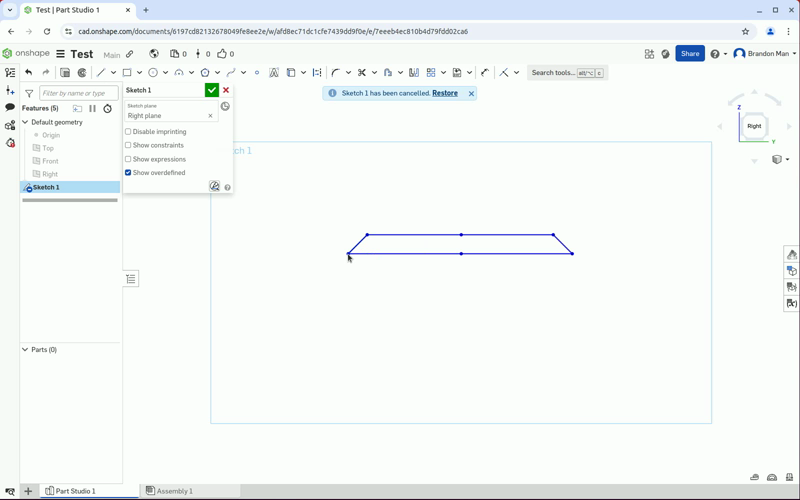
mouse_move(535, 247)
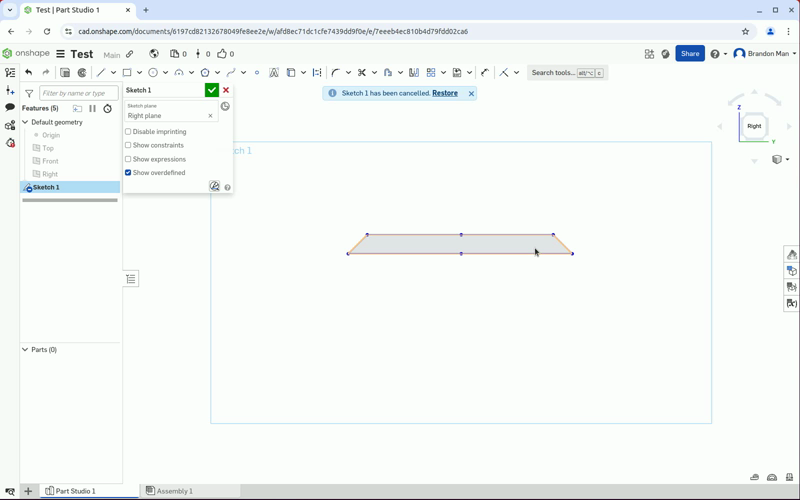
click(535, 247)
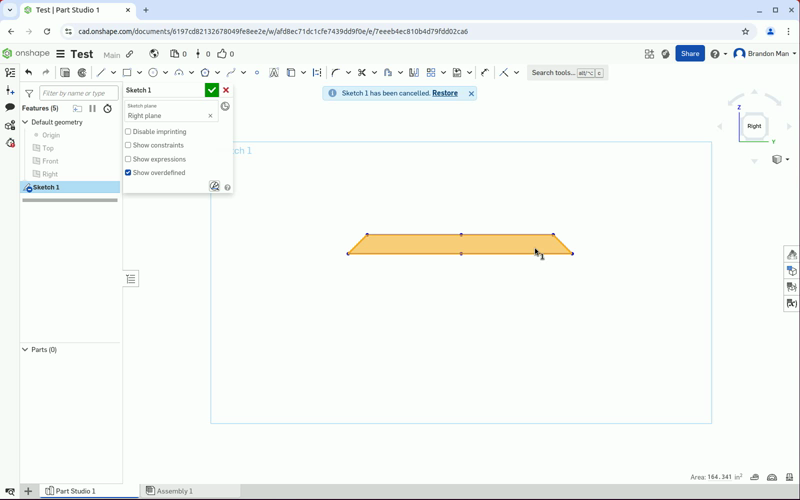
mouse_move(73, 352)
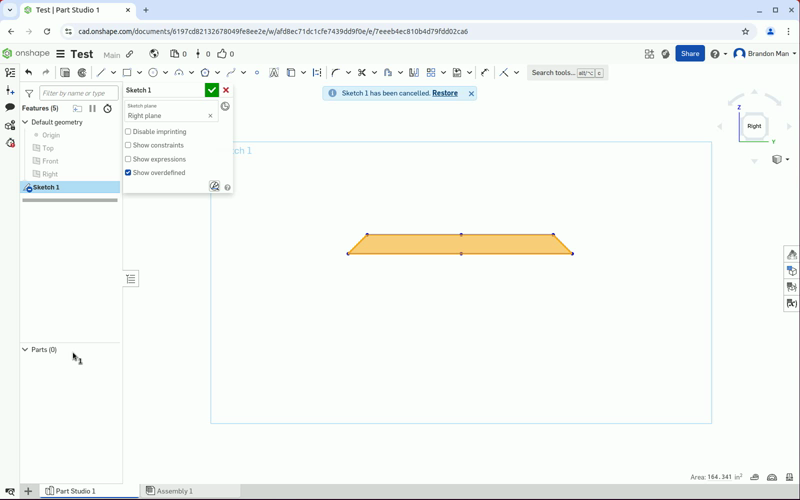
key(shift+y)
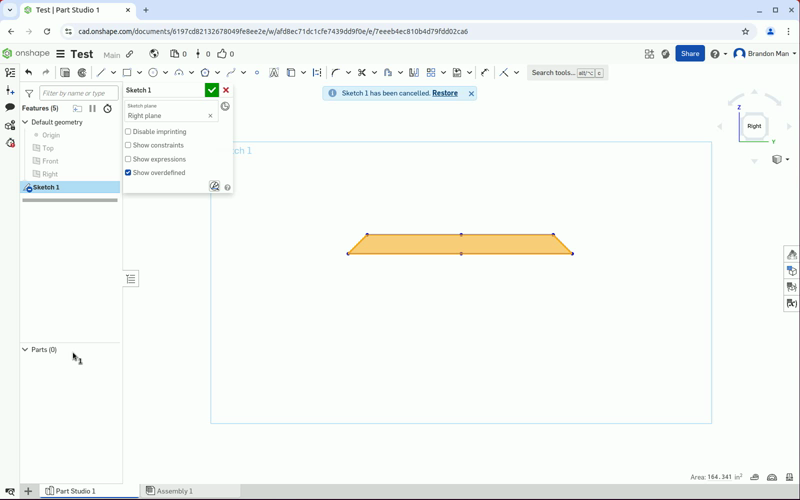
key(shift+e)
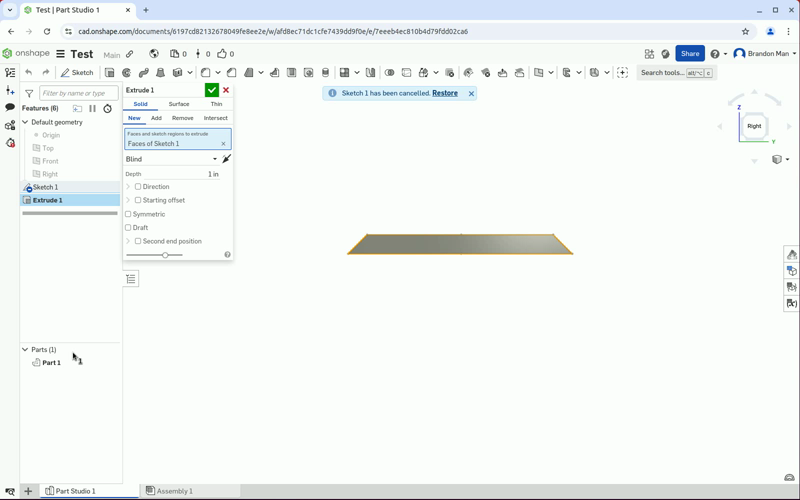
mouse_move(143, 106)
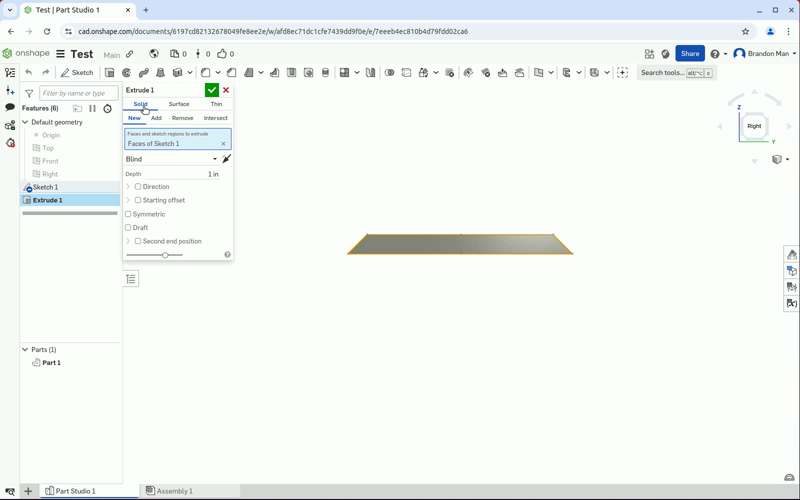
click(143, 106)
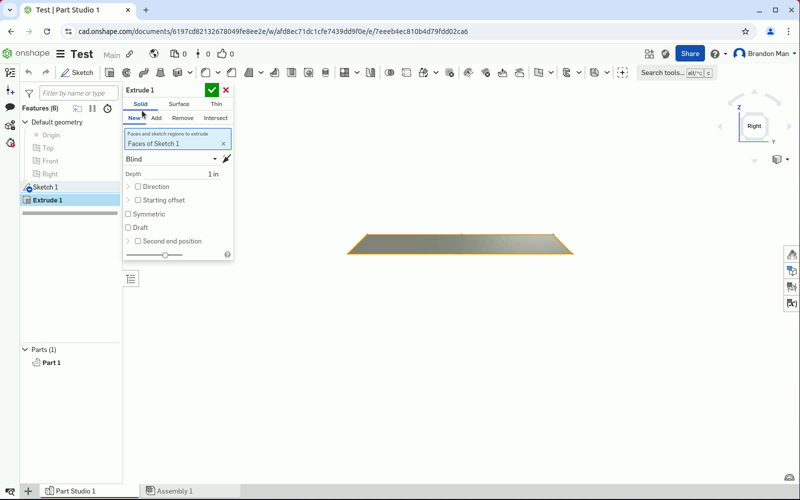
mouse_move(137, 120)
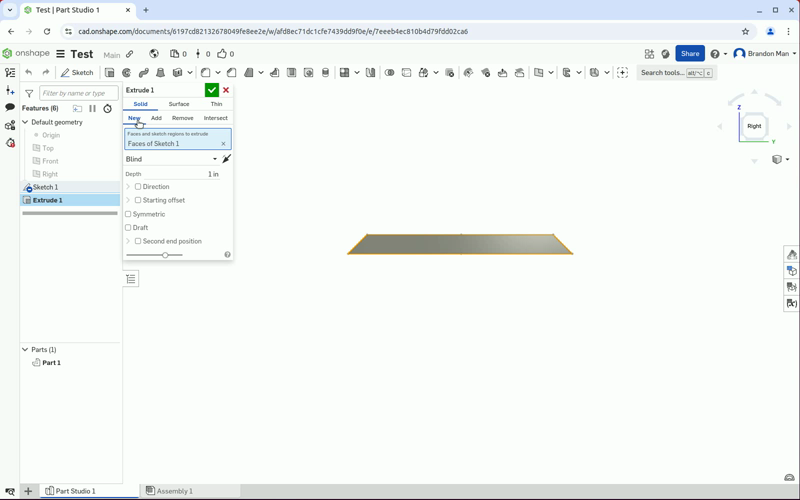
click(137, 120)
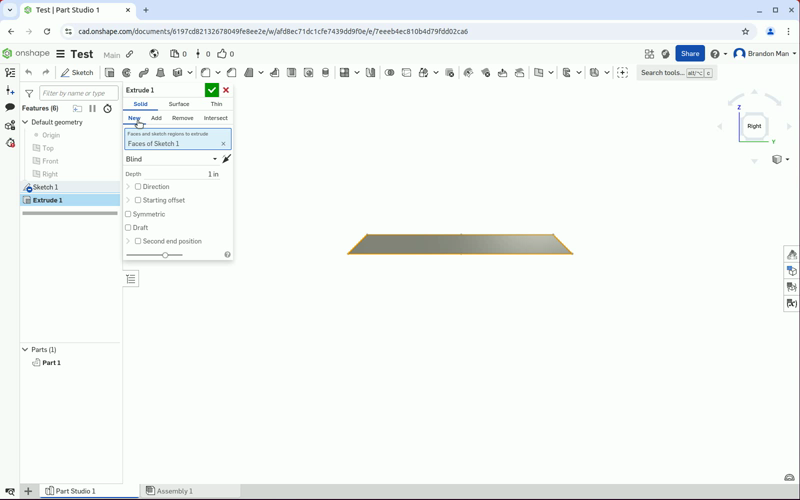
key(tab, 4)
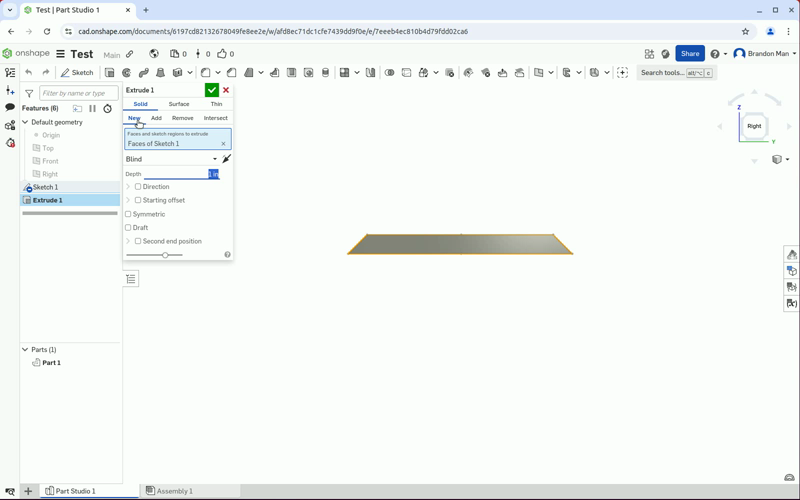
text(3.851)
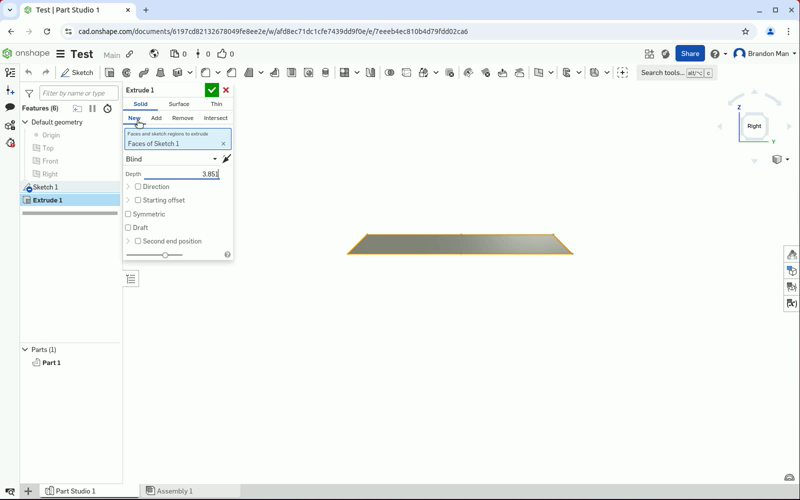
key(enter)
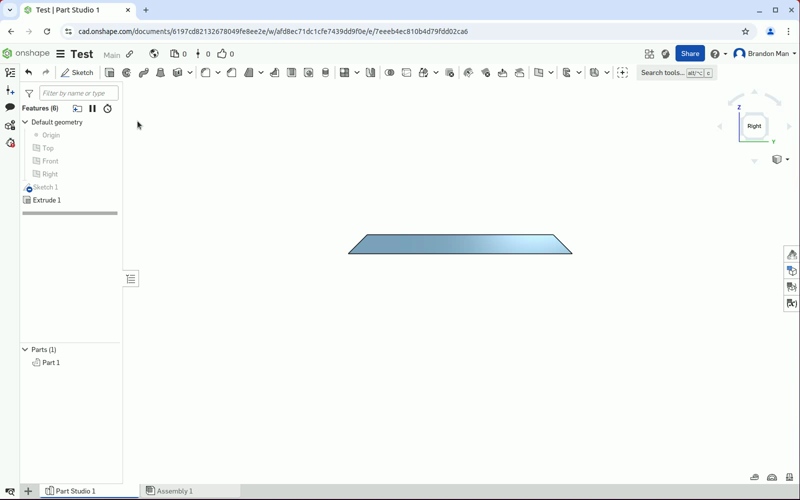
key(shift+h)
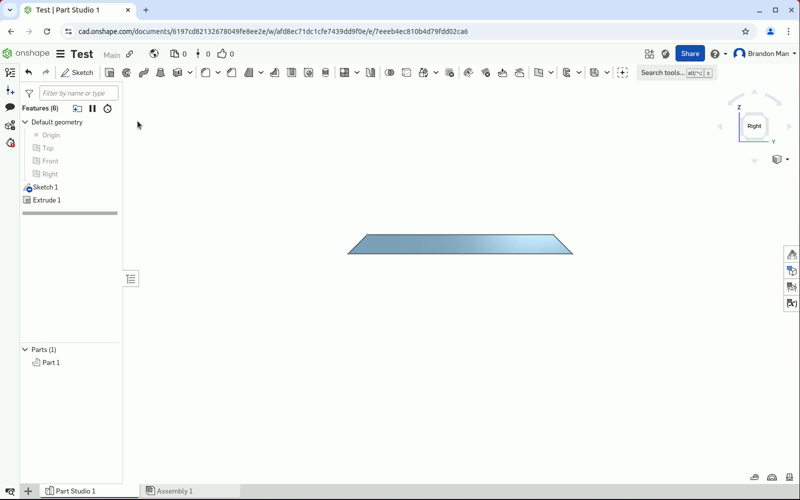
key(shift+h)
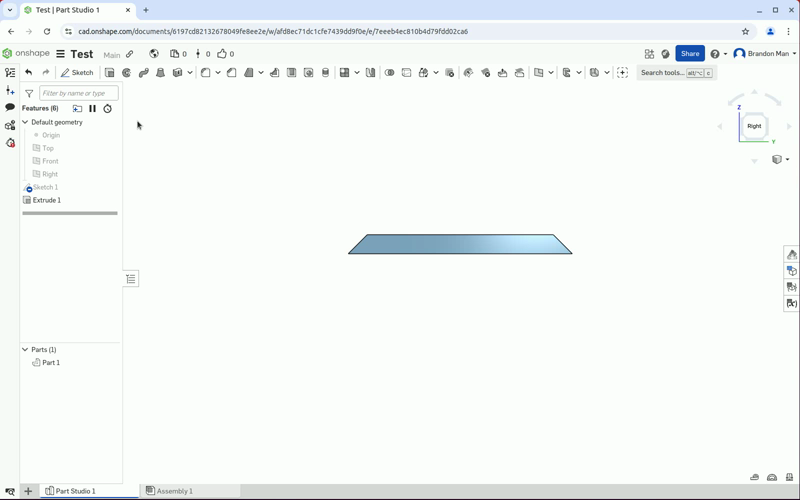
mouse_move(73, 189)
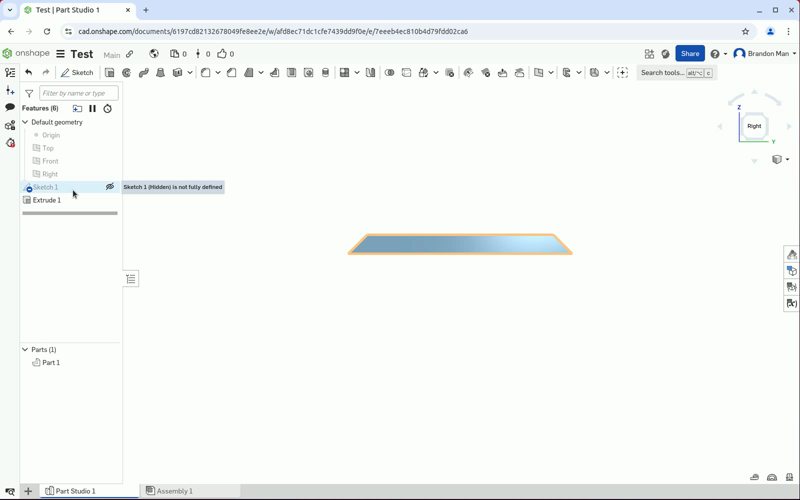
click(73, 189)
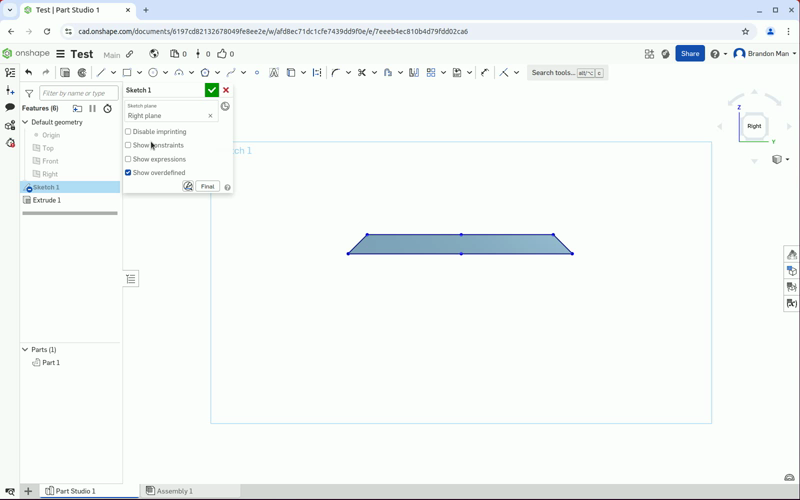
mouse_move(229, 92)
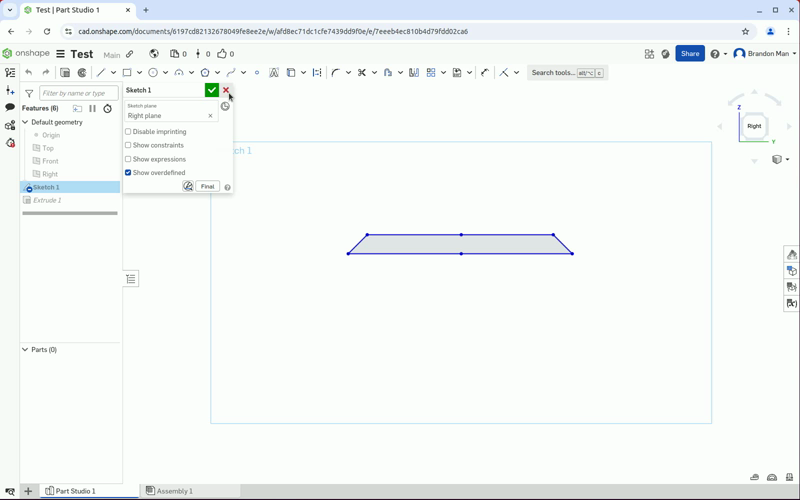
click(229, 92)
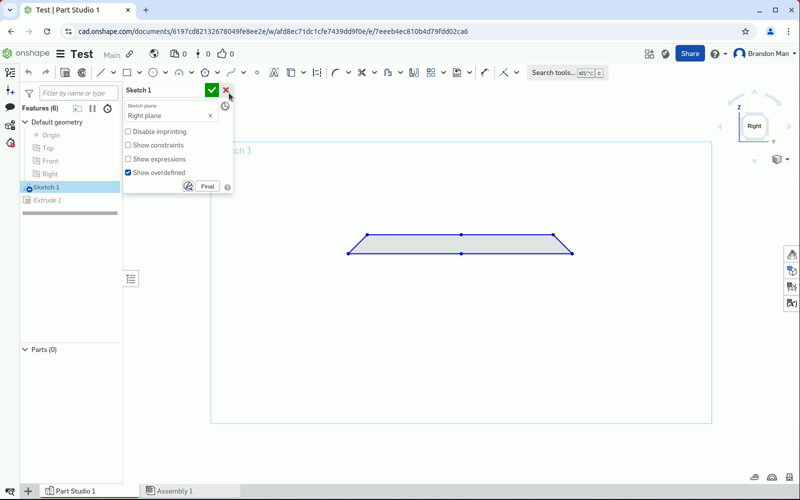
key(shift+s)
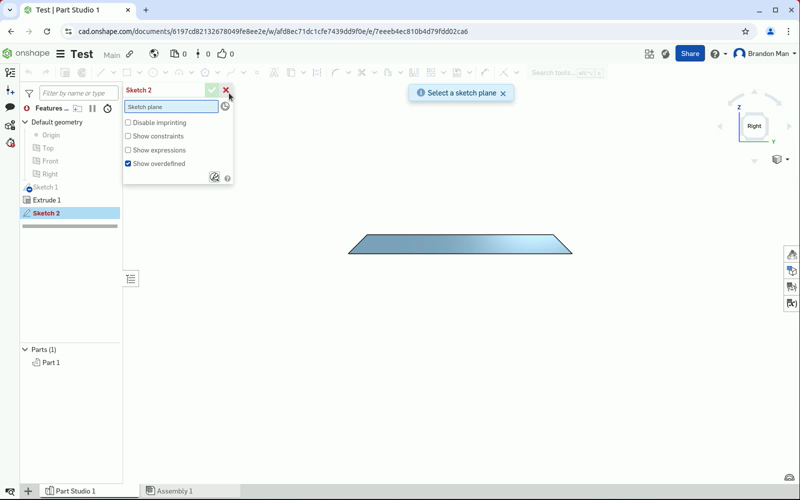
mouse_move(73, 176)
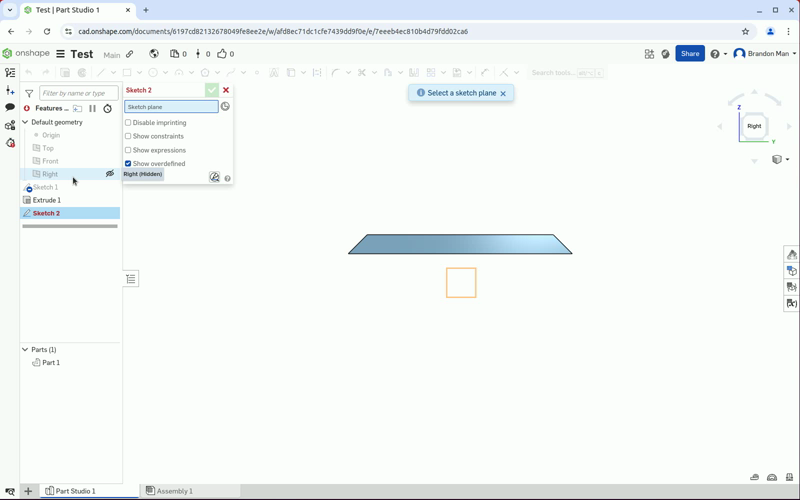
click(73, 176)
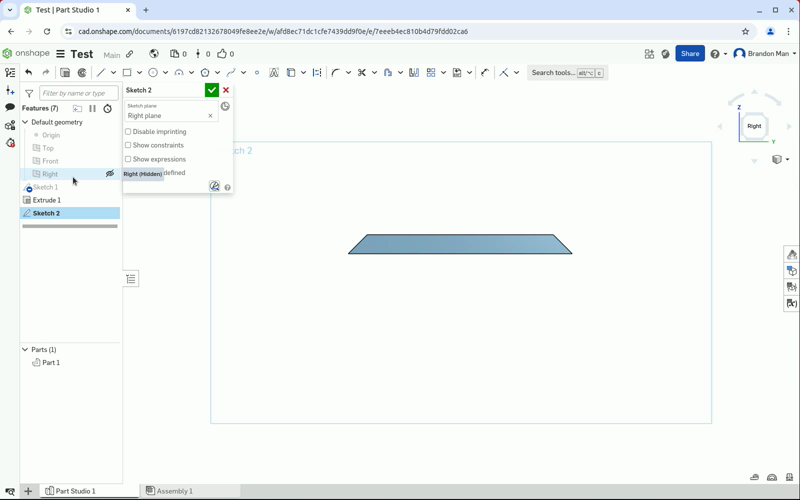
mouse_move(73, 352)
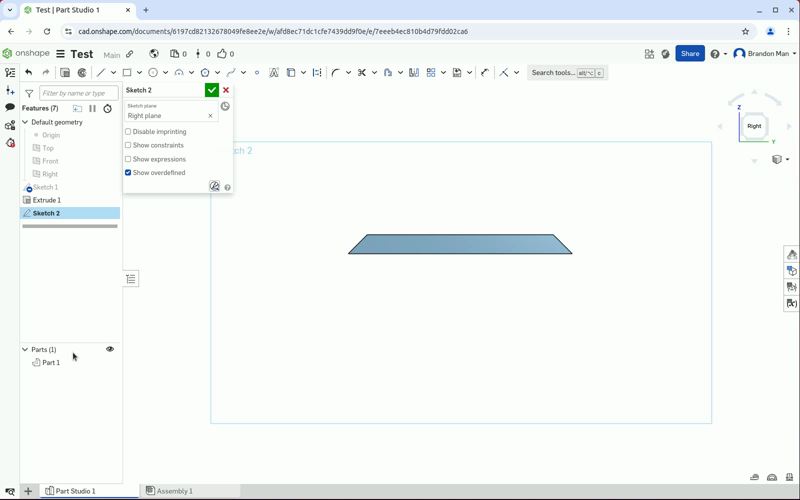
key(y)
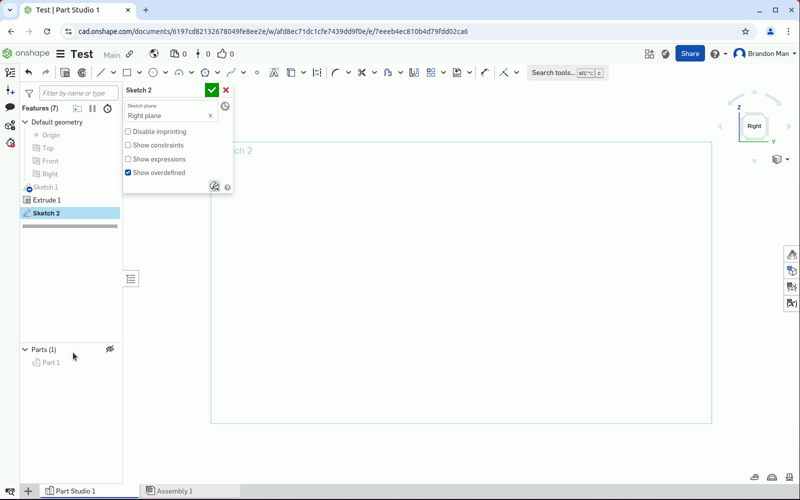
key(l)
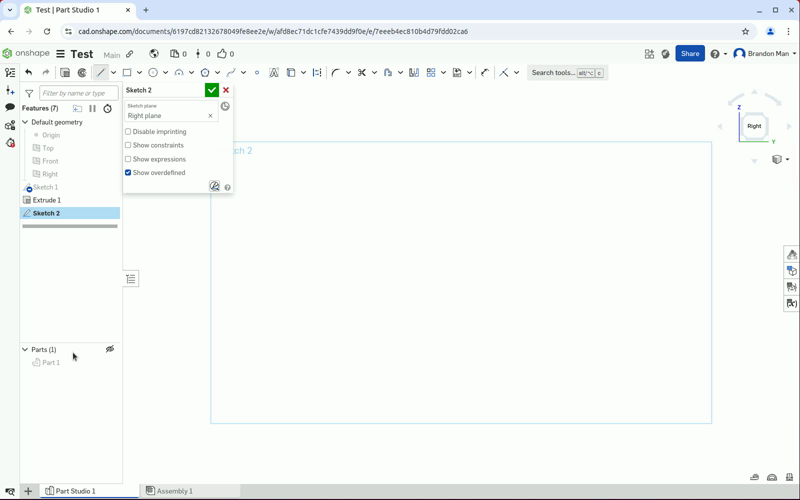
key_down(shift)
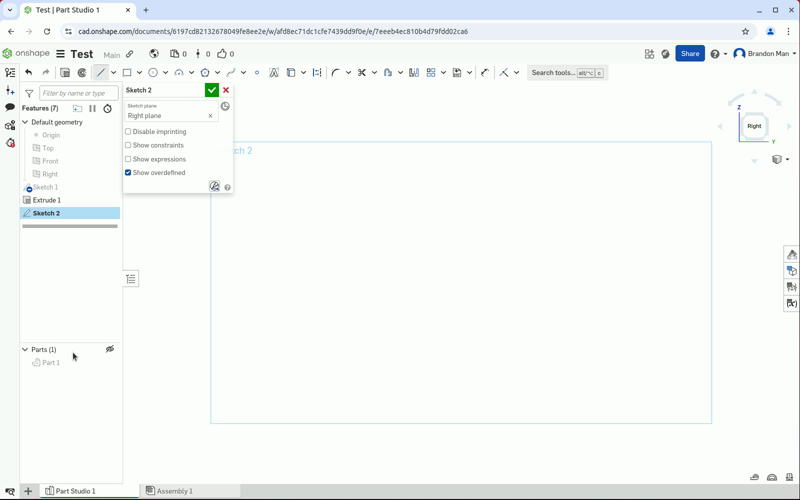
mouse_move(348, 253)
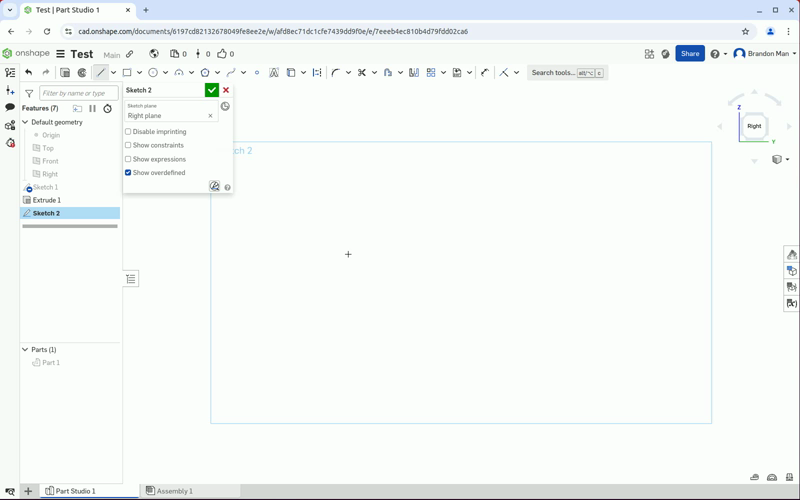
click(348, 253)
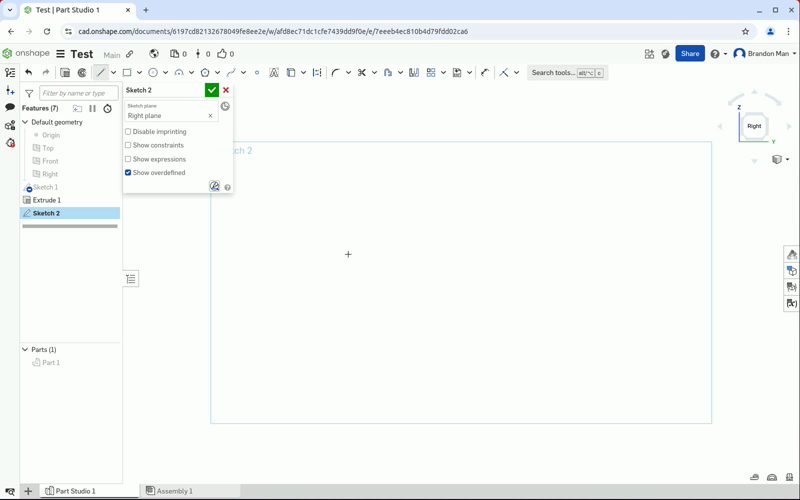
key_up(shift)
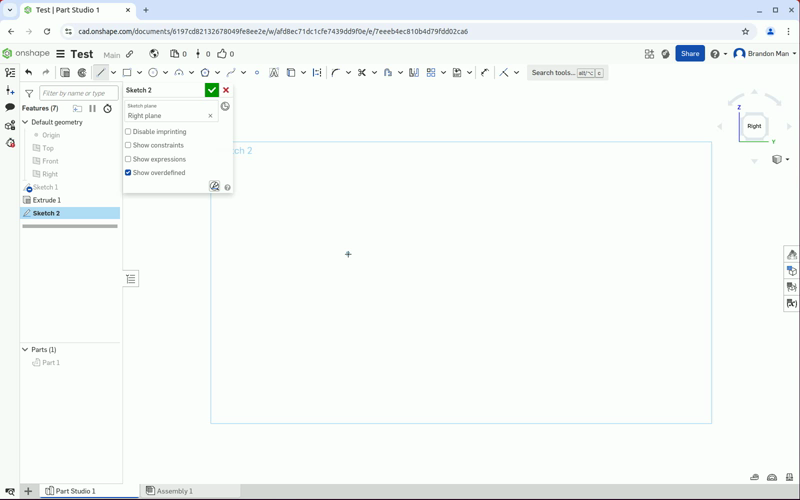
key_down(shift)
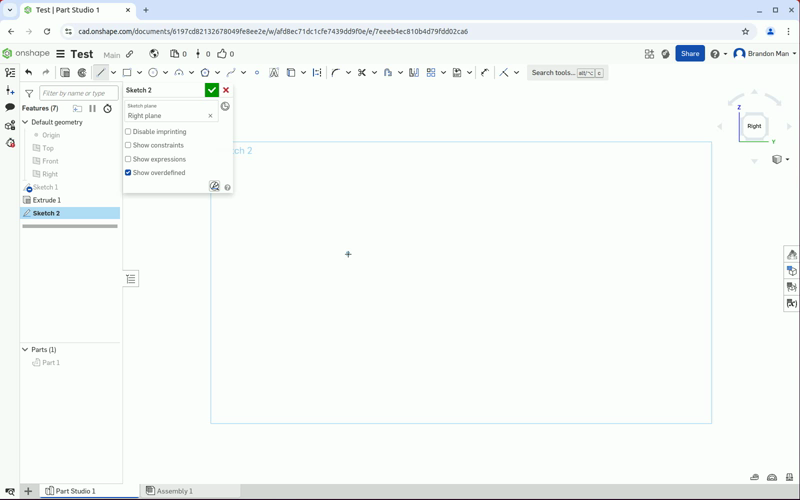
mouse_move(378, 253)
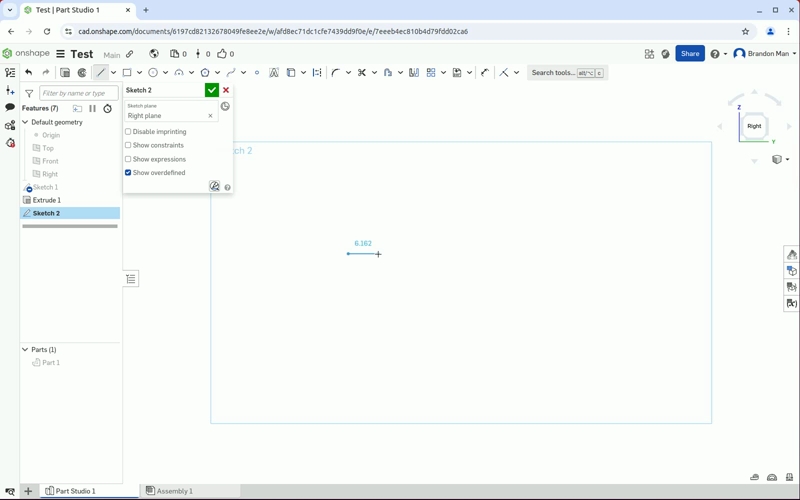
mouse_move(368, 234)
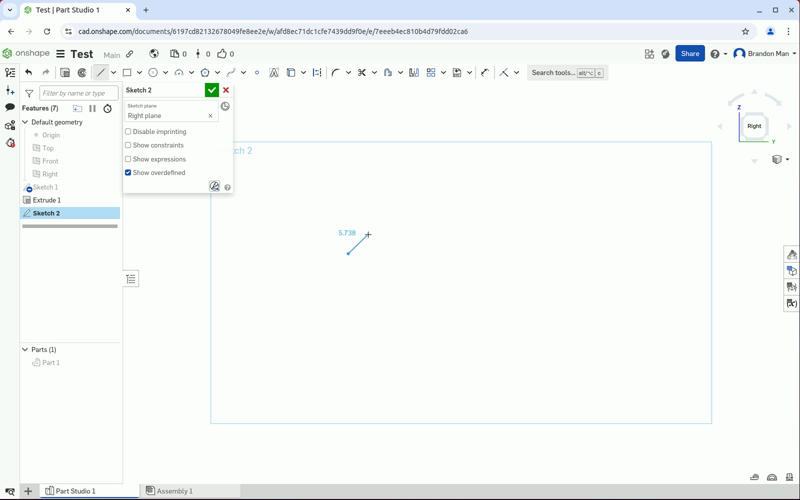
click(368, 234)
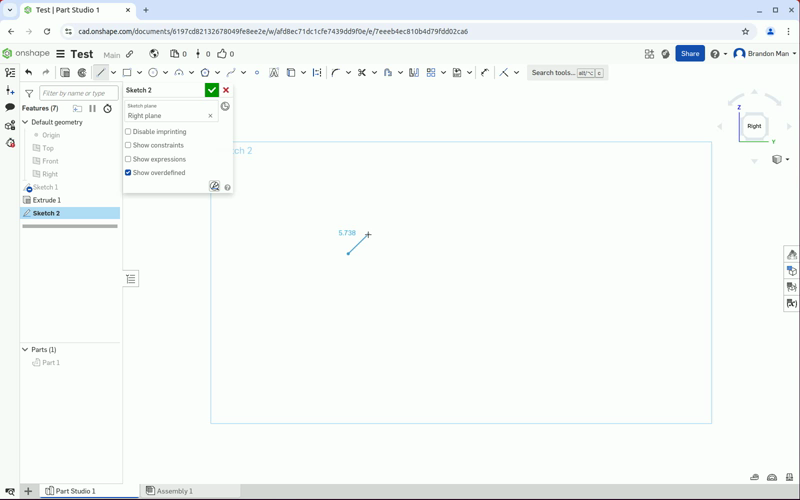
key_up(shift)
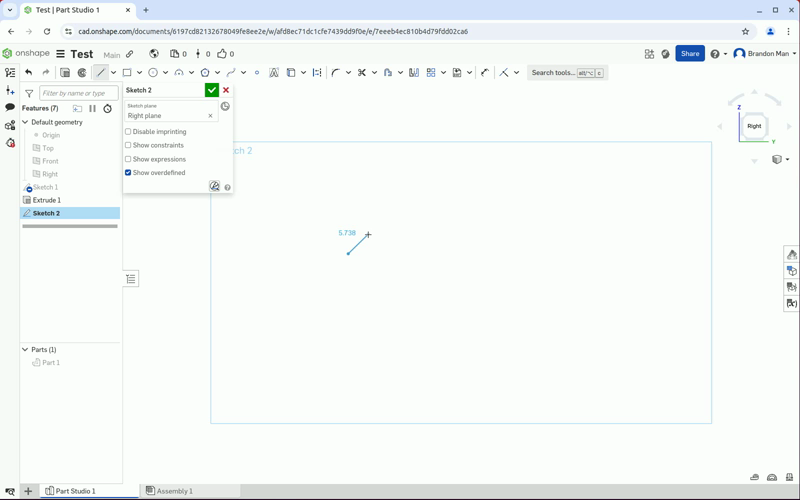
key_down(shift)
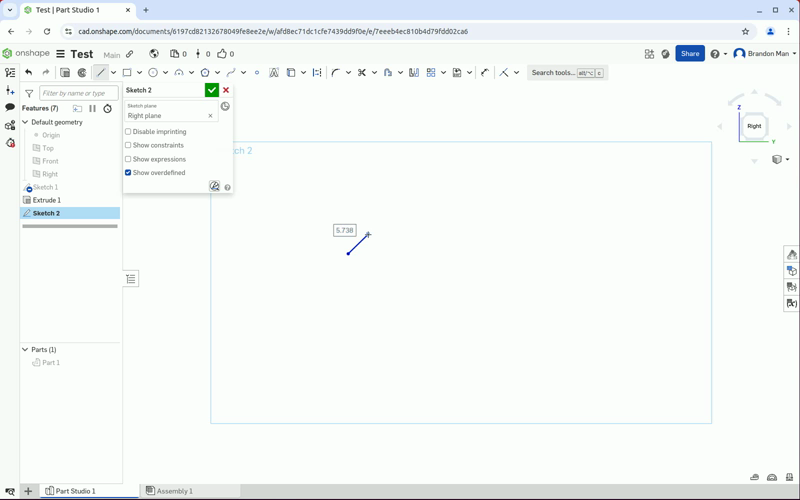
mouse_move(398, 234)
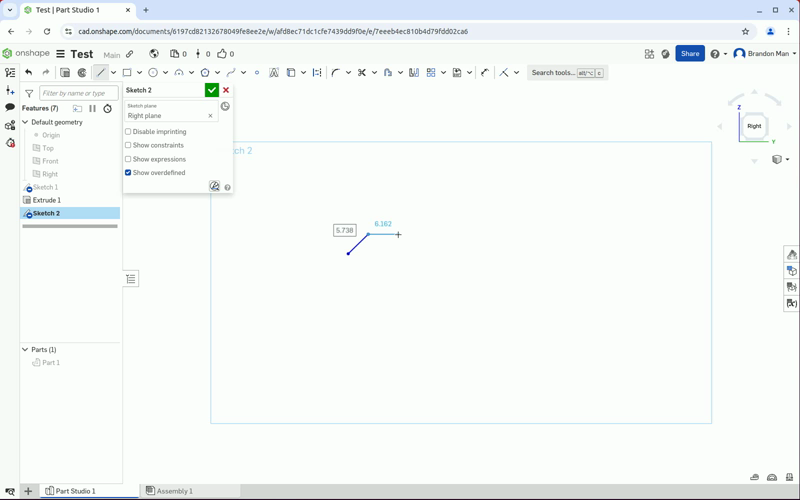
mouse_move(348, 234)
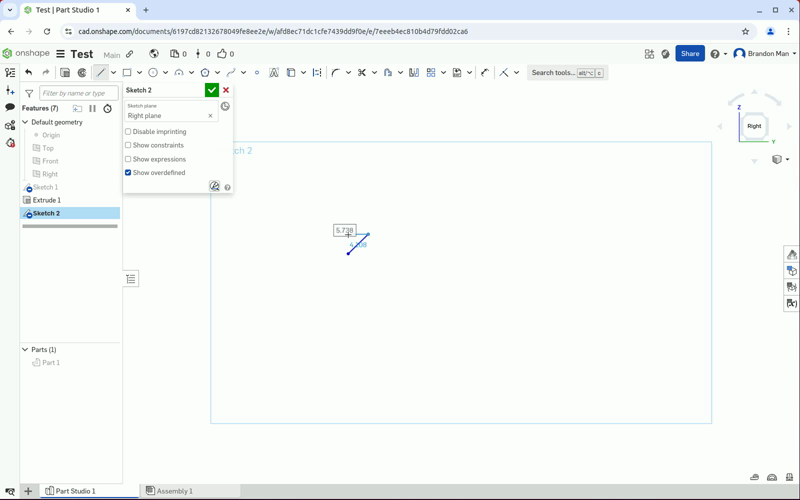
click(348, 234)
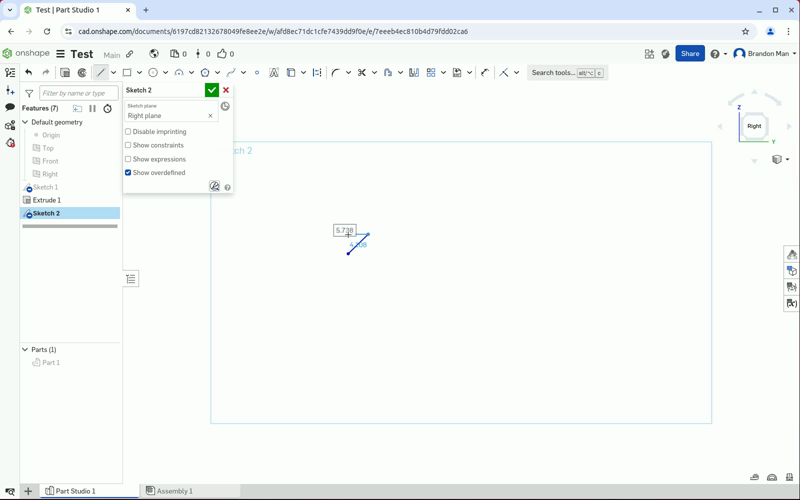
key_up(shift)
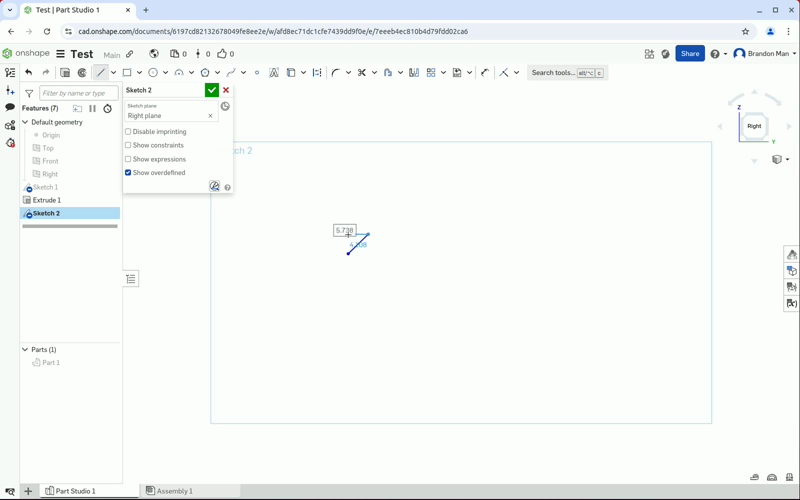
mouse_move(378, 234)
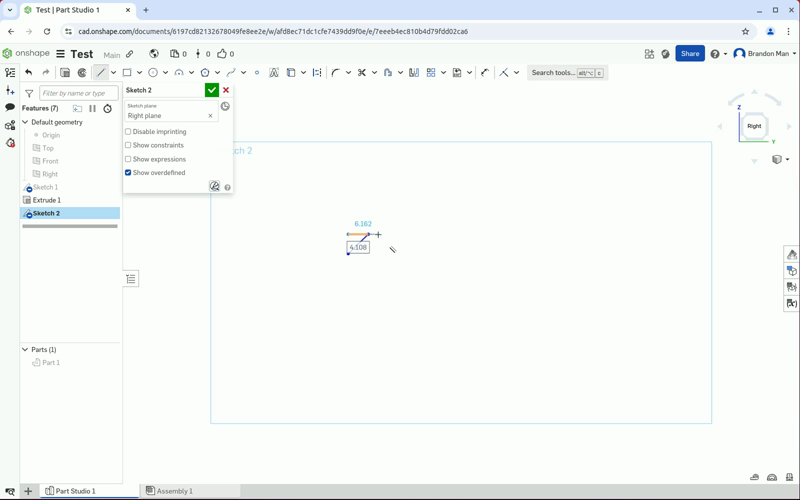
key_down(shift)
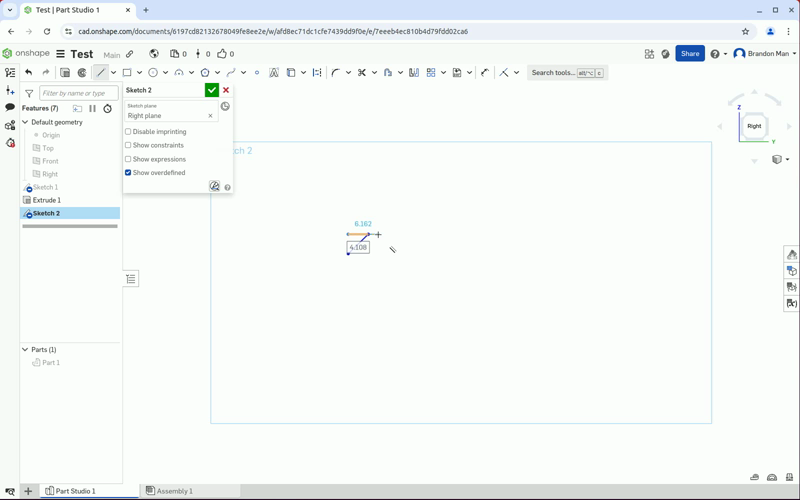
mouse_move(348, 253)
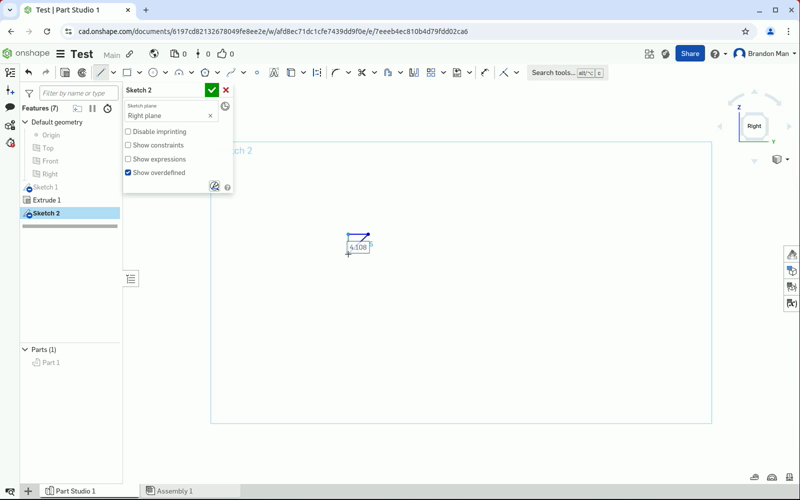
key_up(shift)
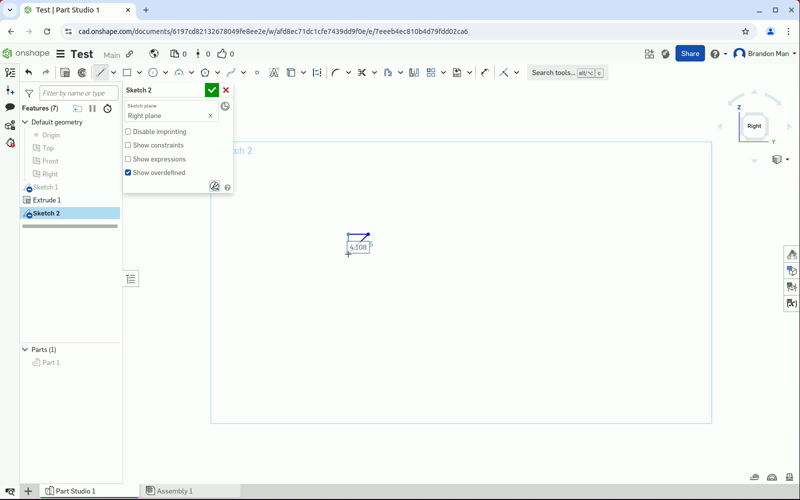
click(348, 253)
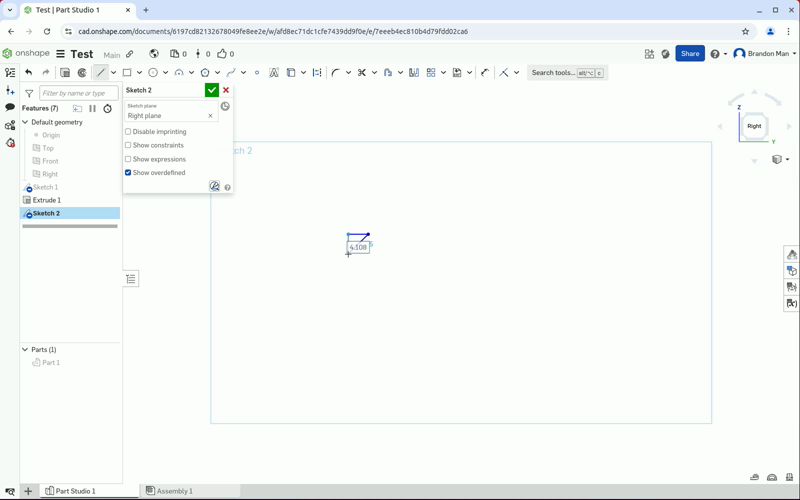
key(esc)
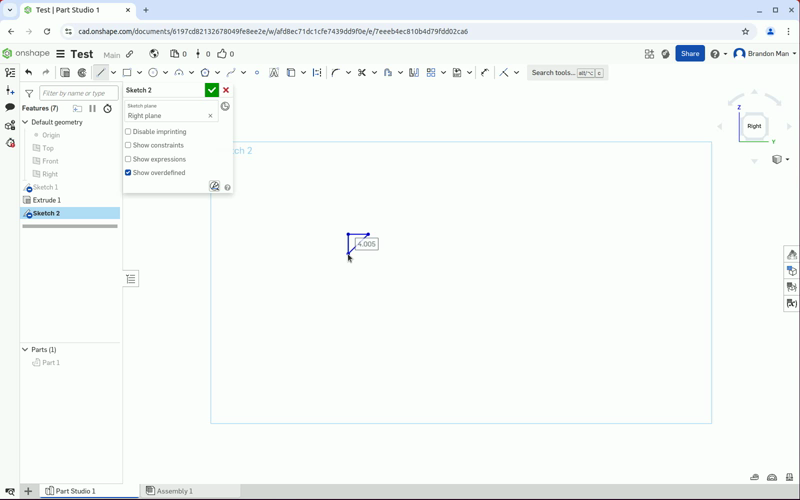
mouse_move(348, 240)
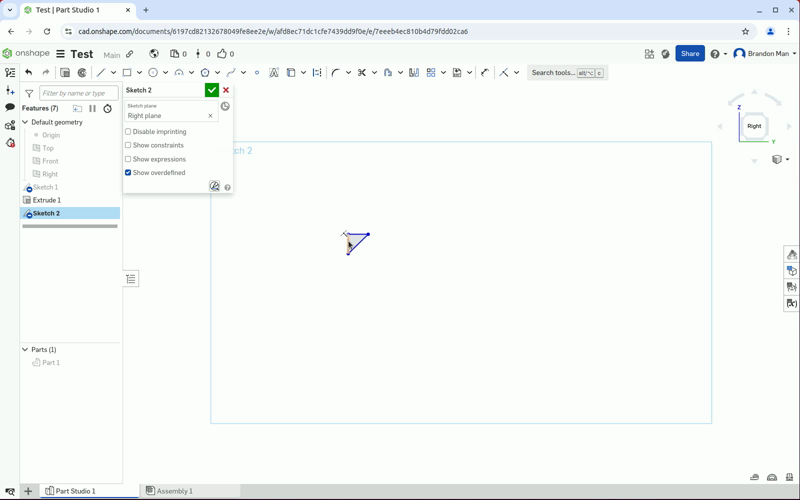
scroll(6)
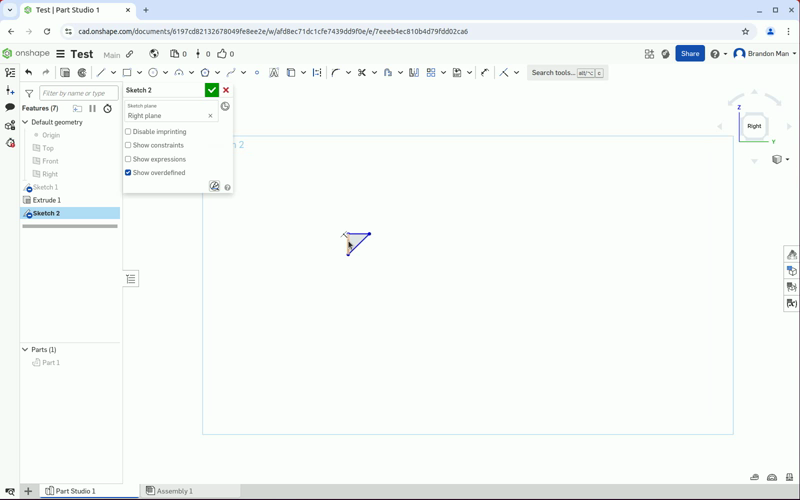
scroll(6)
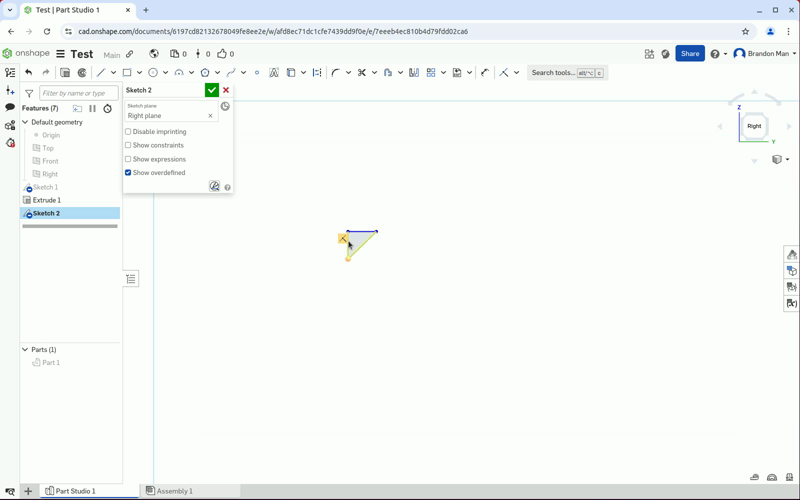
scroll(6)
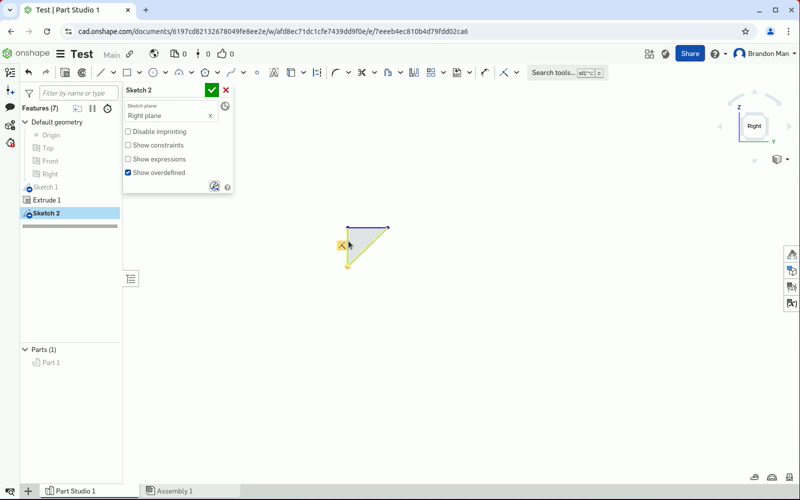
scroll(6)
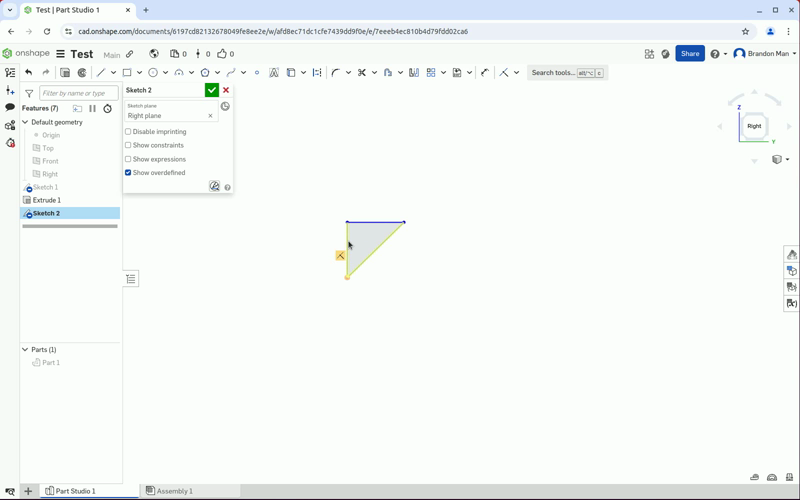
scroll(6)
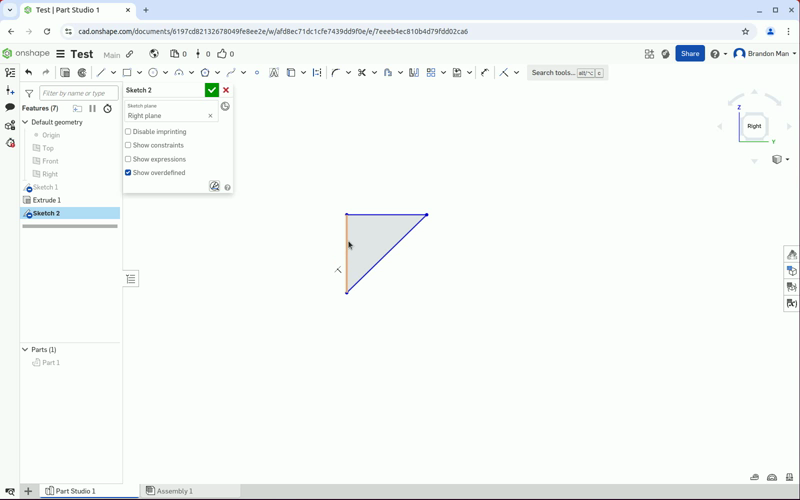
scroll(6)
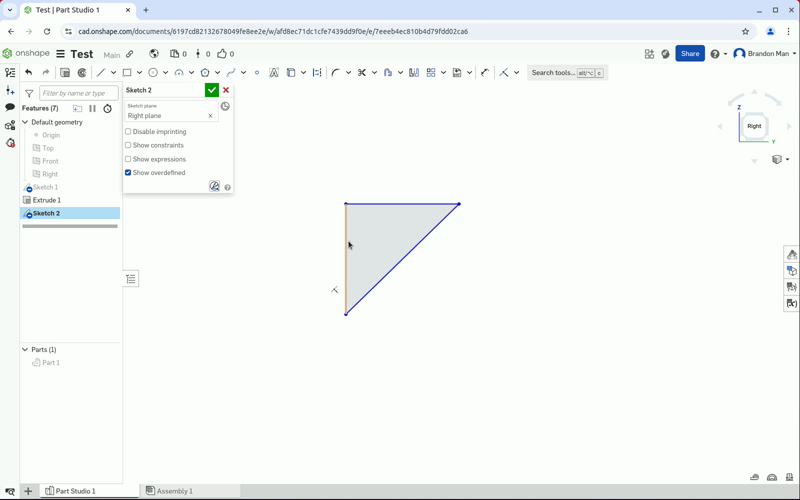
scroll(6)
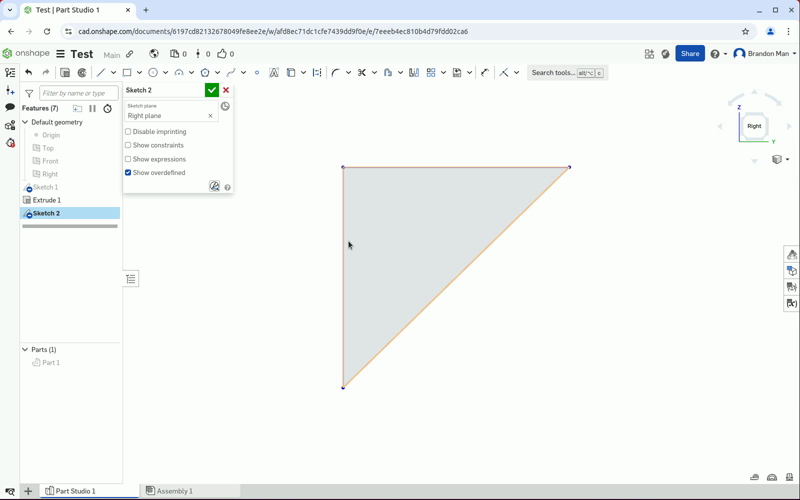
click(348, 240)
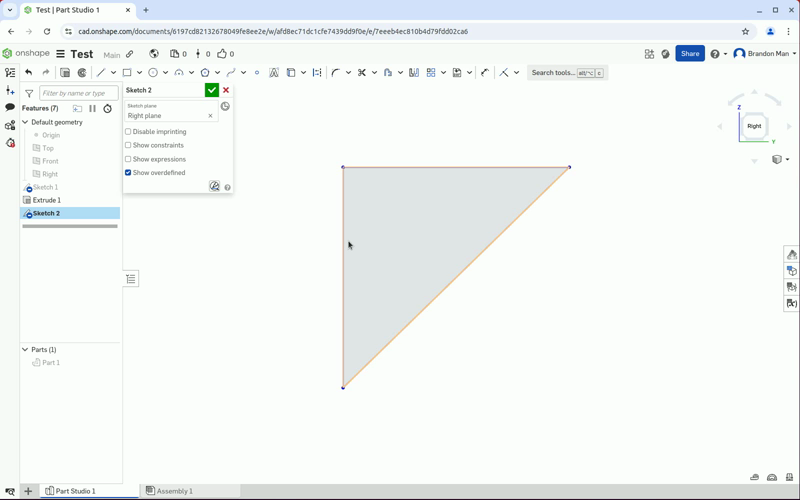
scroll(-6)
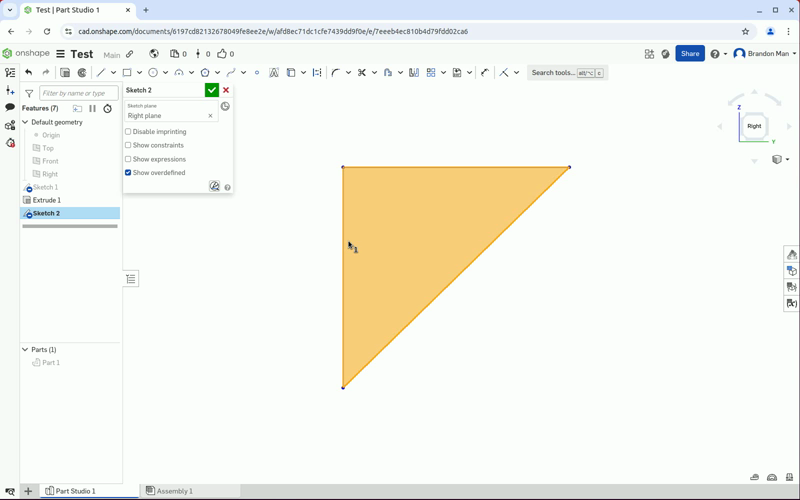
scroll(-6)
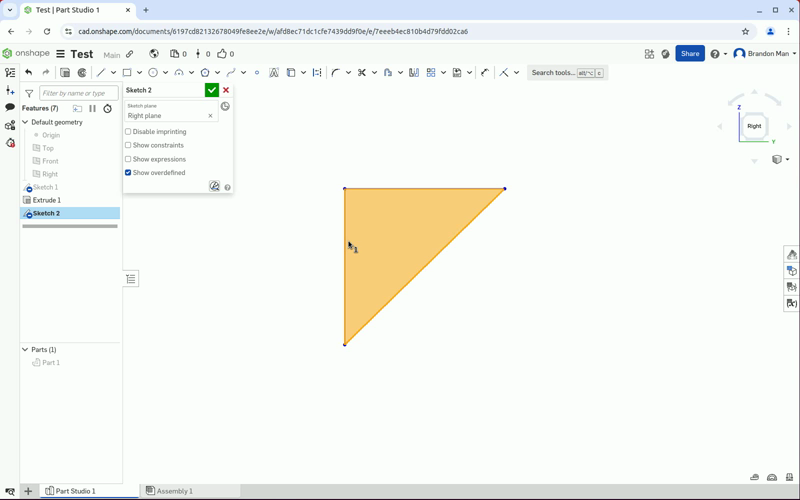
scroll(-6)
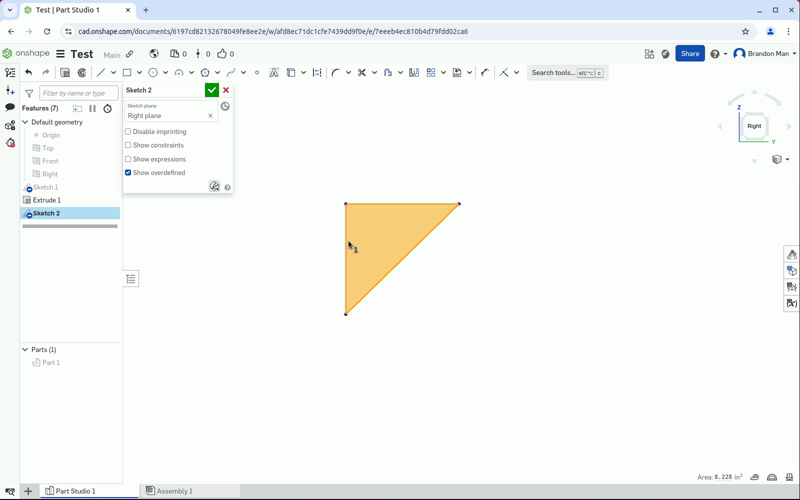
scroll(-6)
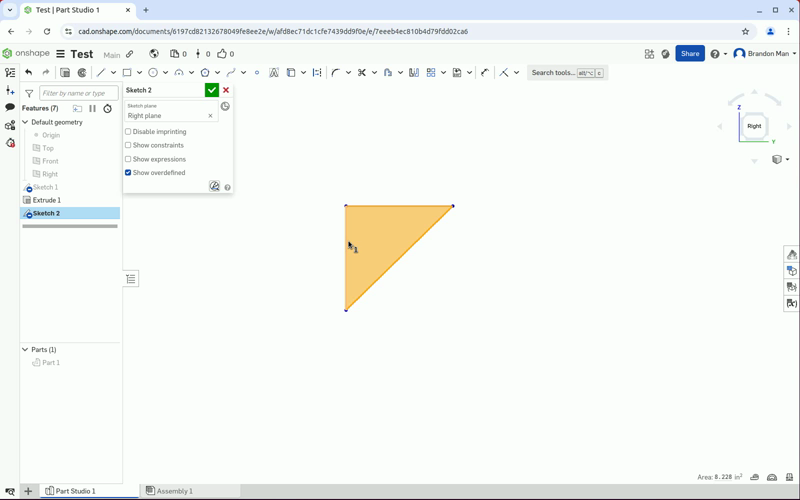
scroll(-6)
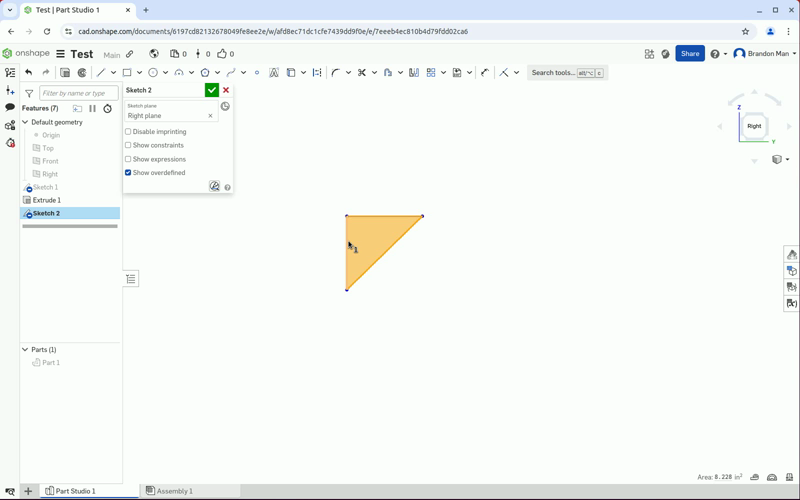
scroll(-6)
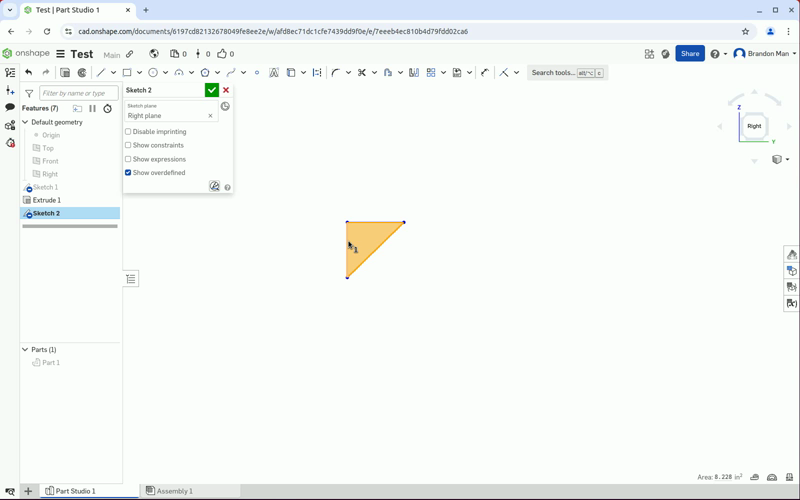
scroll(-6)
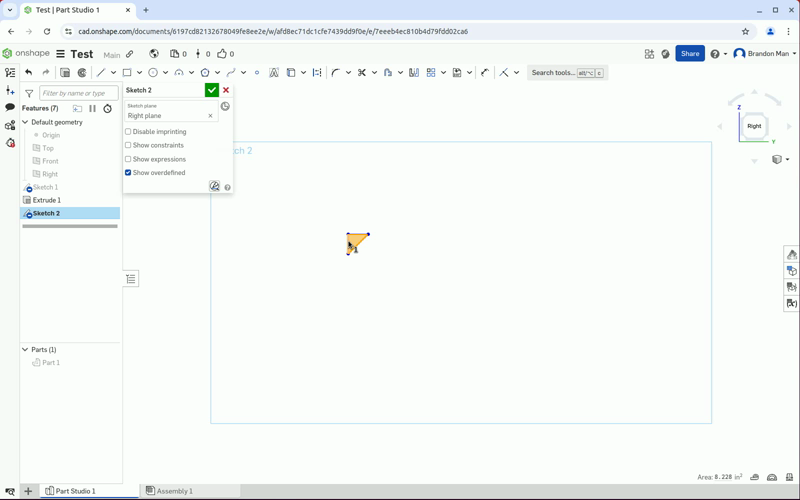
mouse_move(73, 352)
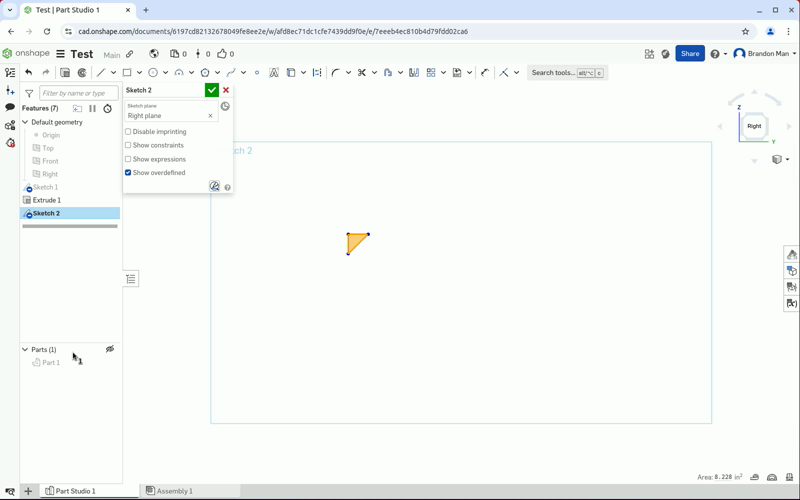
key(shift+y)
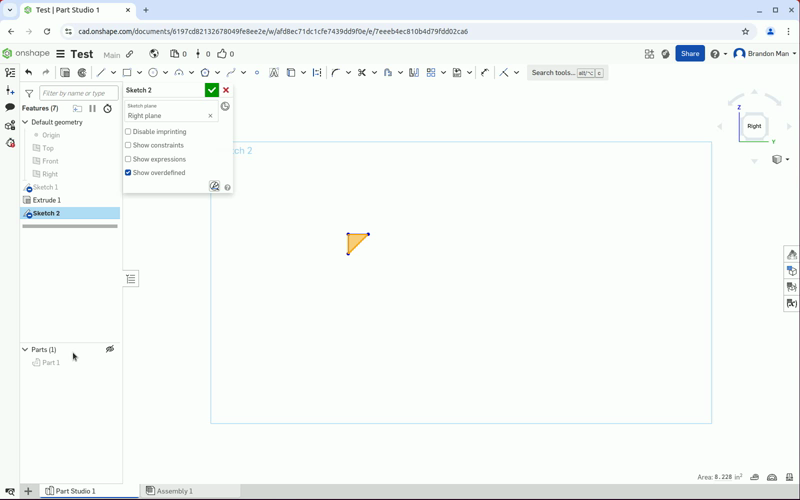
key(shift+e)
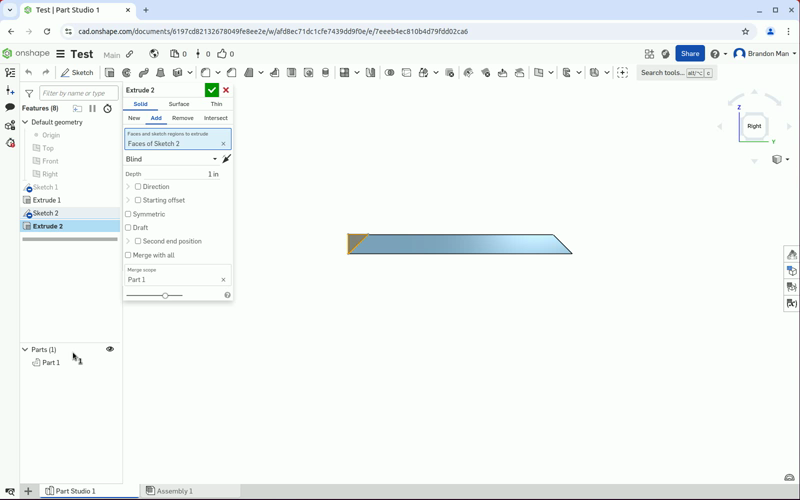
mouse_move(143, 106)
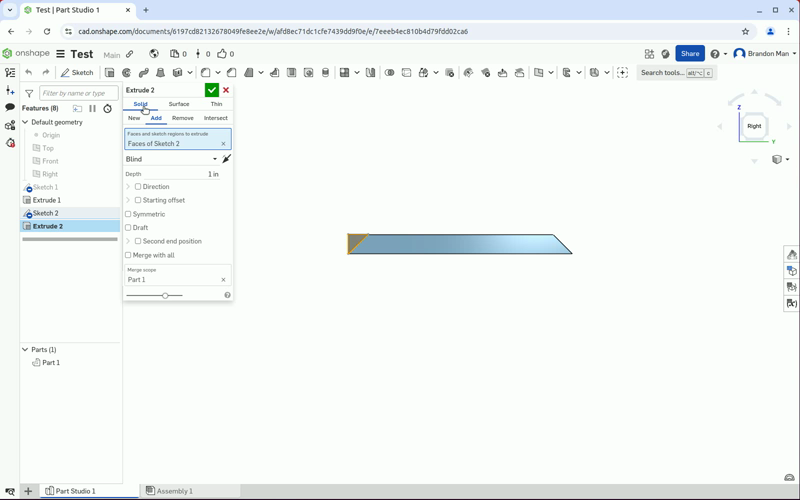
click(143, 106)
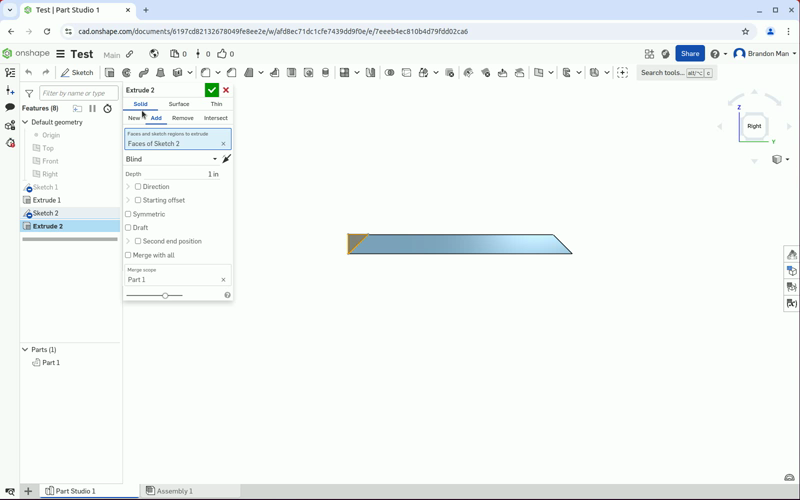
mouse_move(137, 120)
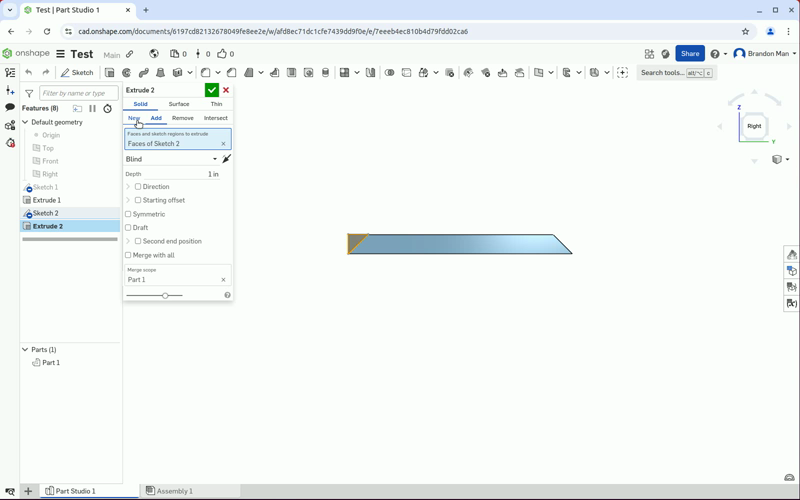
click(137, 120)
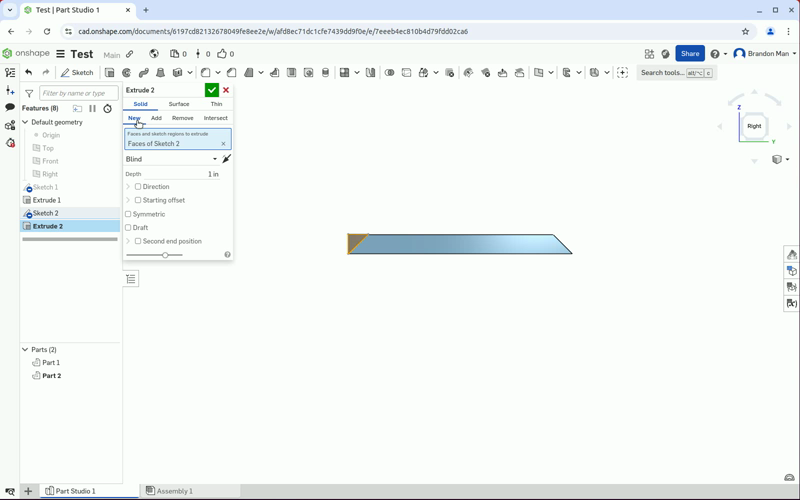
key(tab, 4)
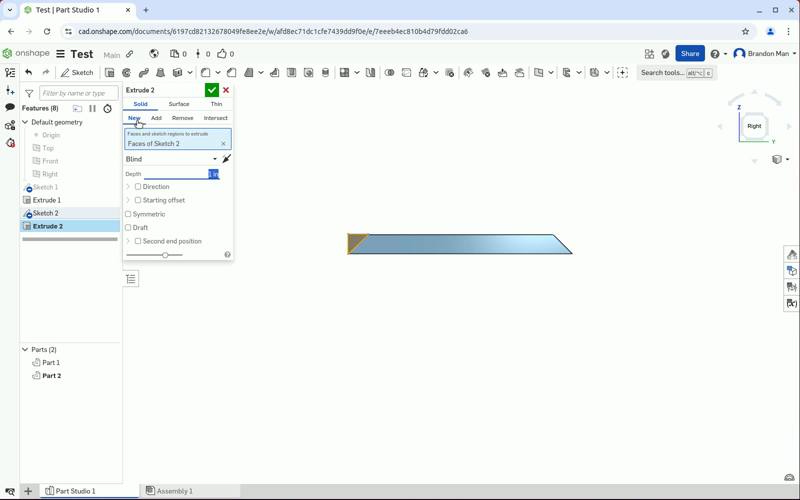
text(3.851)
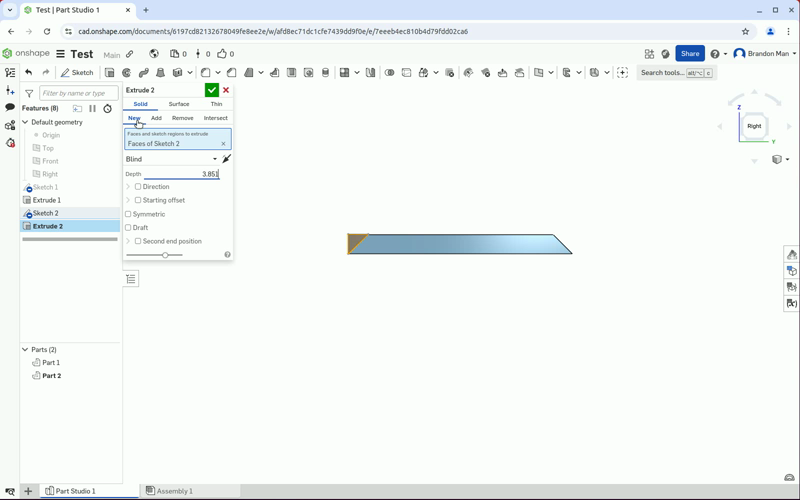
key(enter)
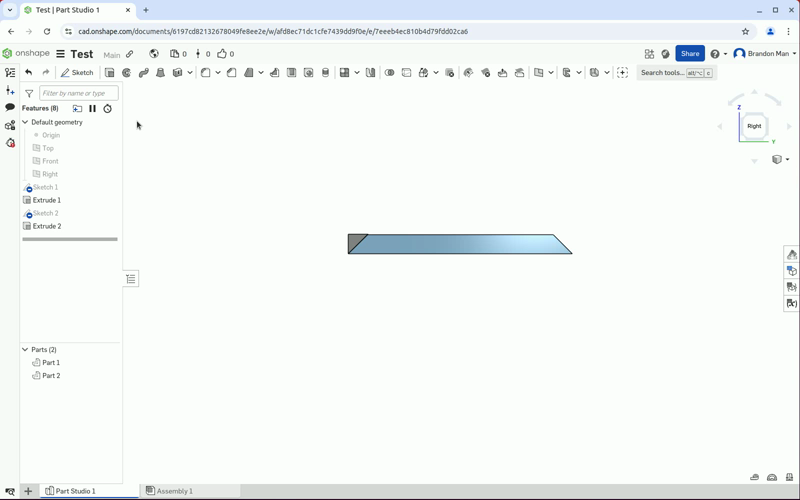
key(shift+h)
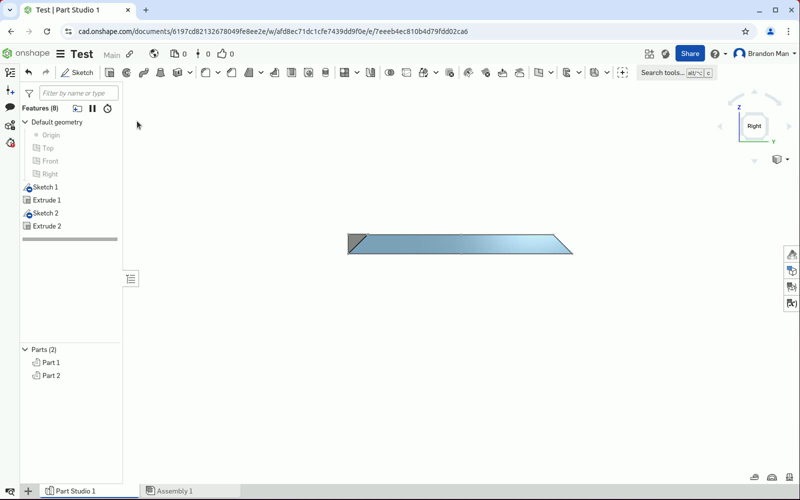
key(shift+h)
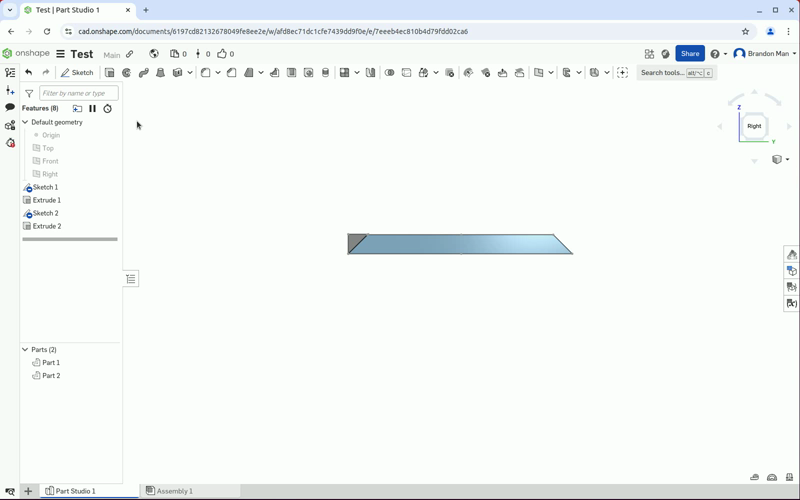
key(shift+7)
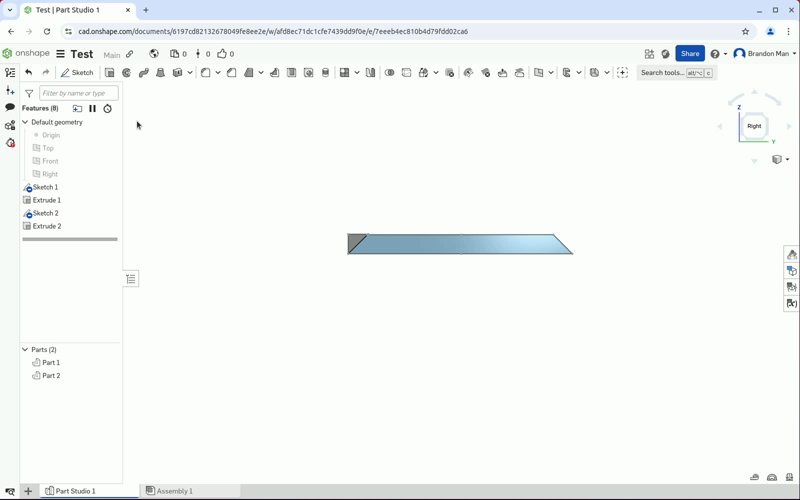
key(right, 2)
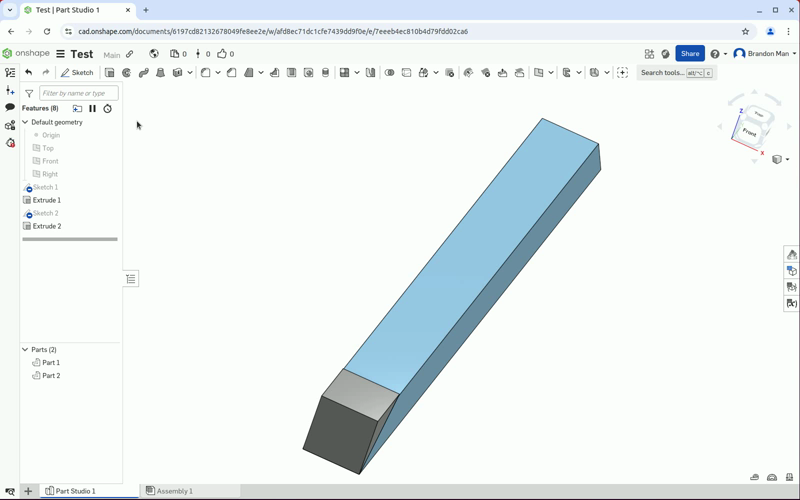
key(down, 2)
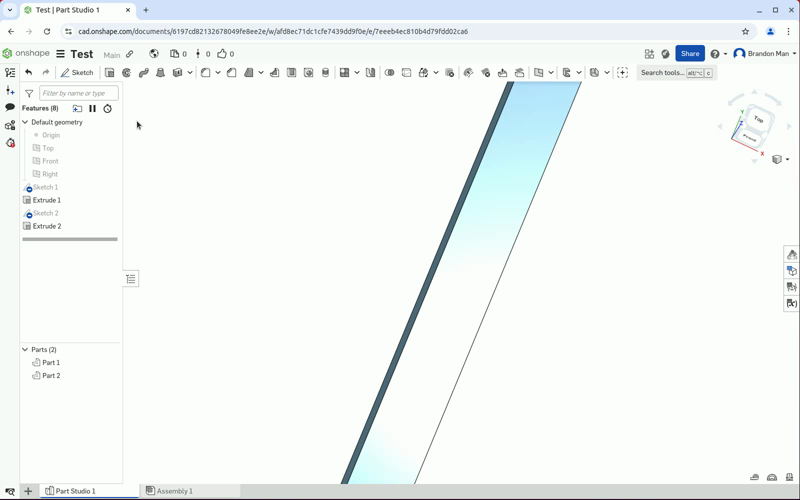
key(up, 2)
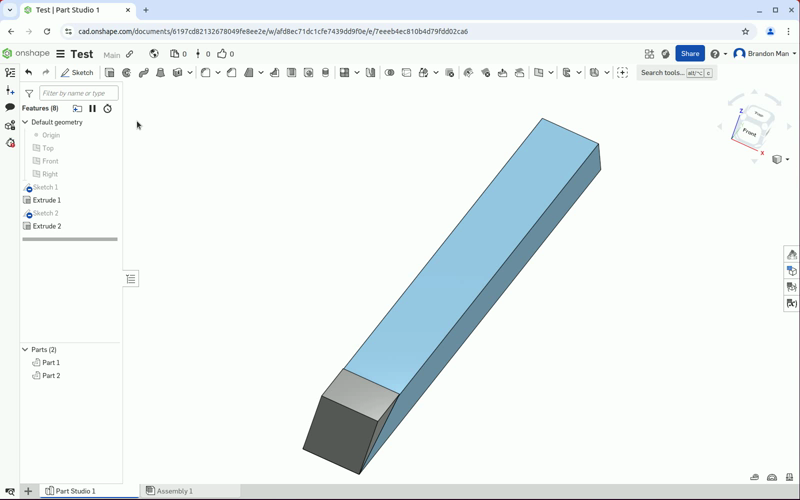
key(left, 2)
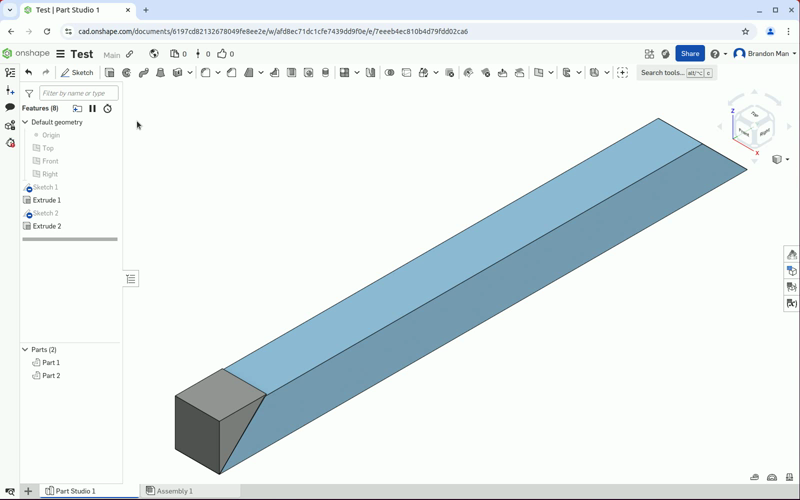
mouse_move(73, 189)
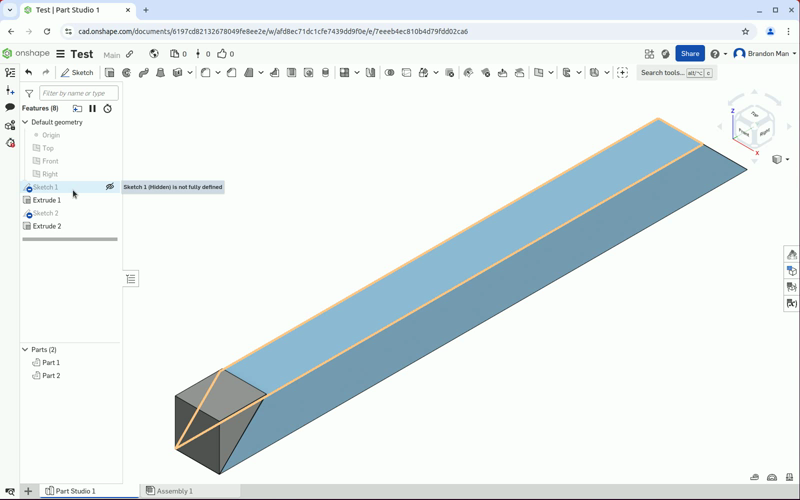
click(73, 189)